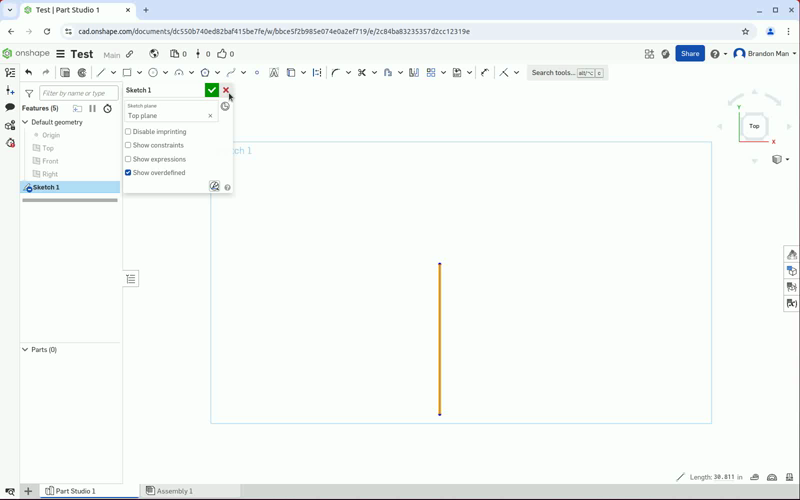
key(shift+h)
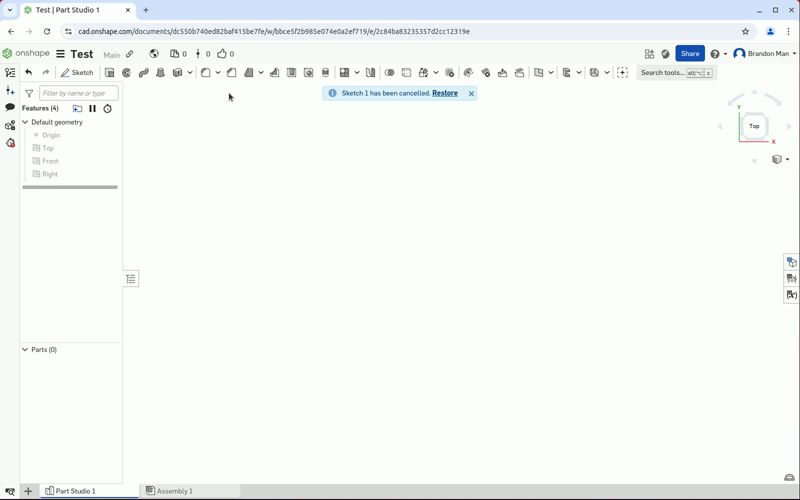
mouse_move(73, 352)
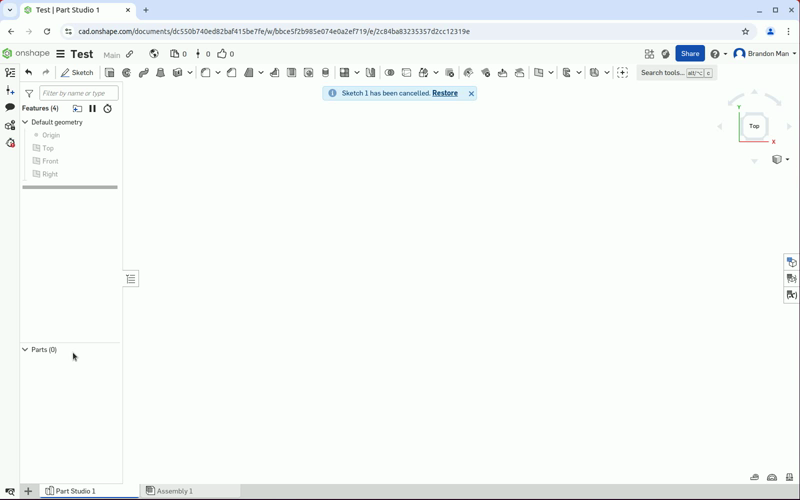
key(y)
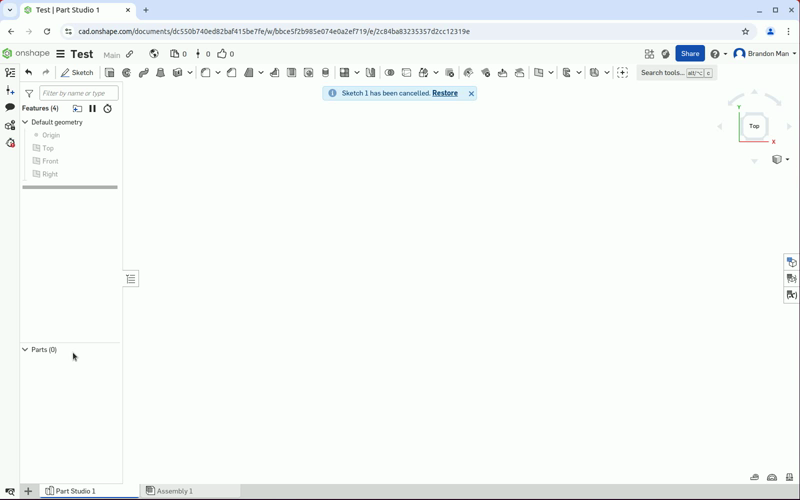
key(shift+p)
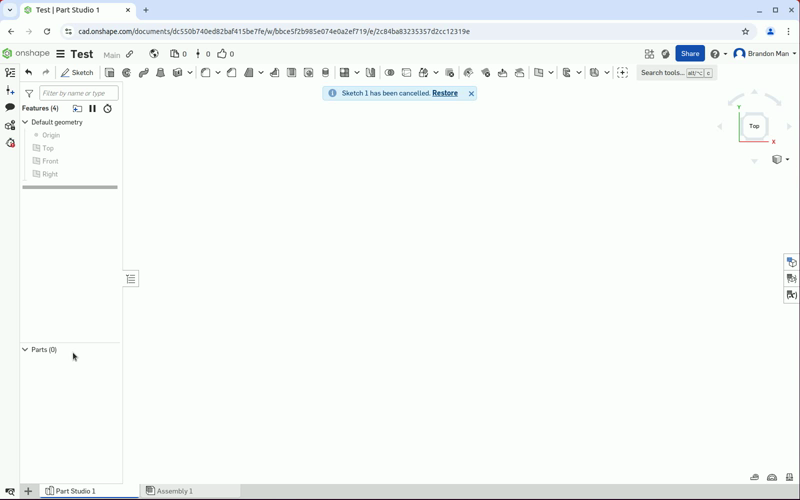
key(space)
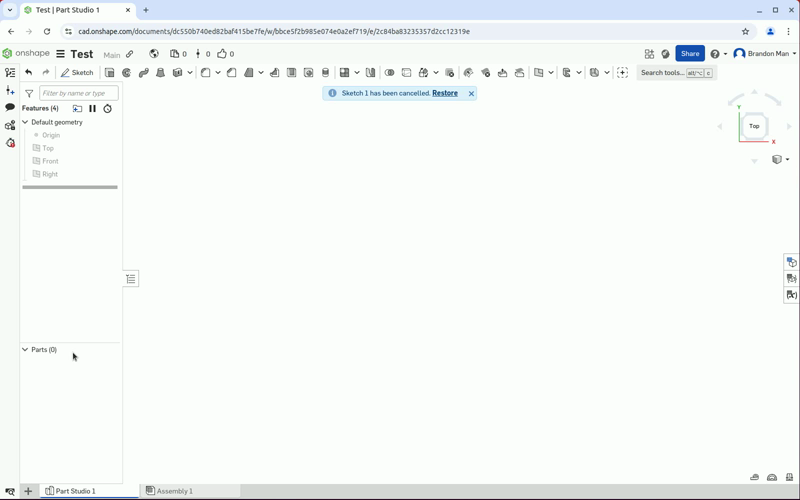
key_down(shift)
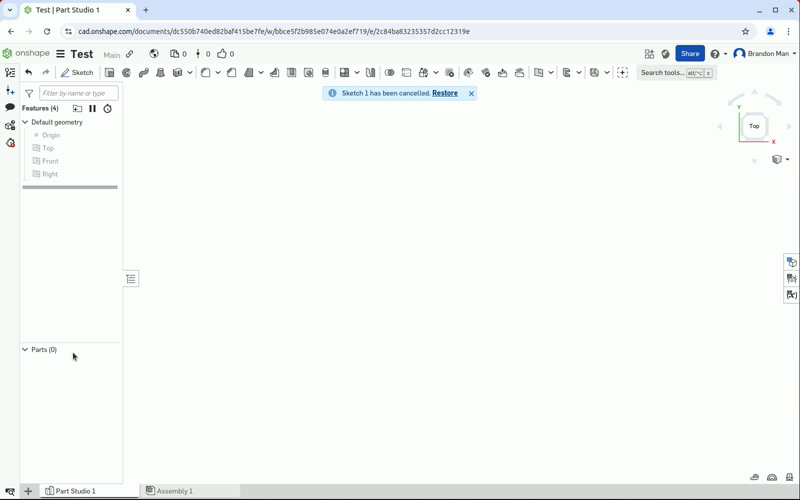
key(up)
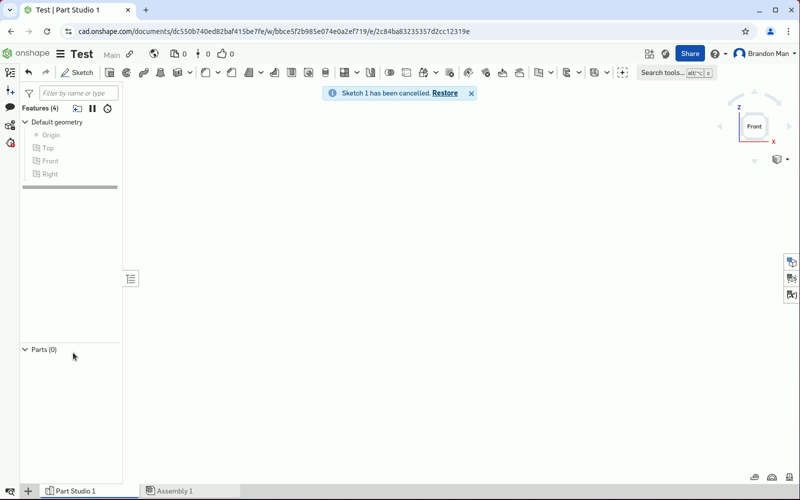
key_up(shift)
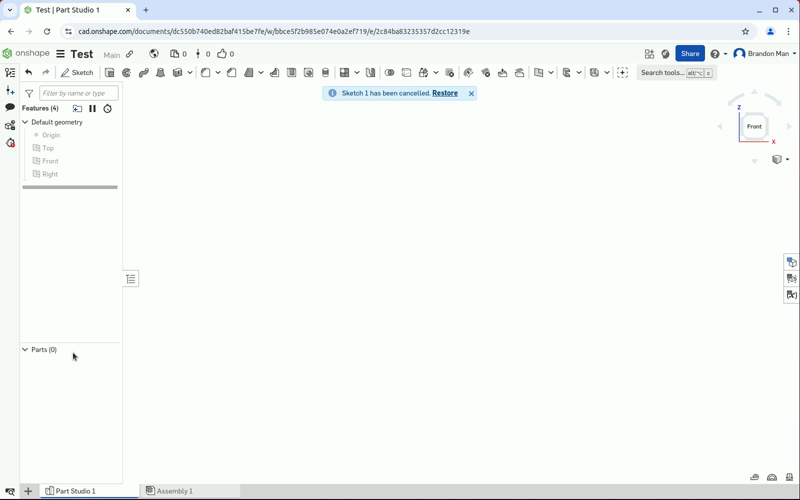
mouse_move(73, 352)
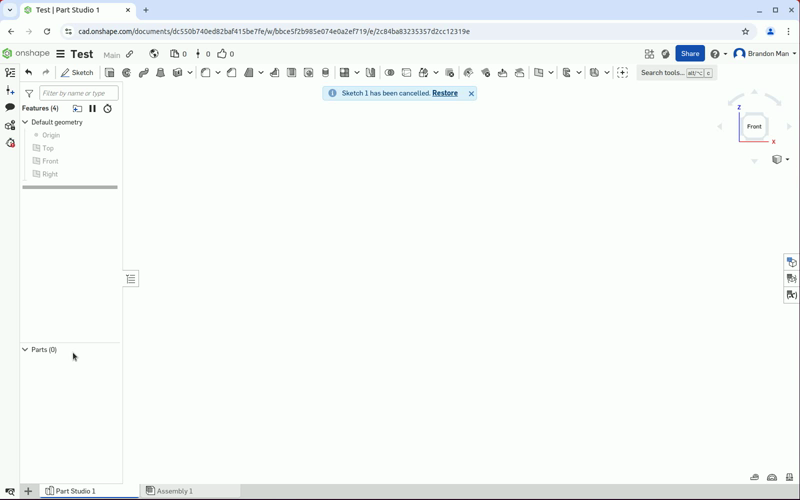
key(shift+y)
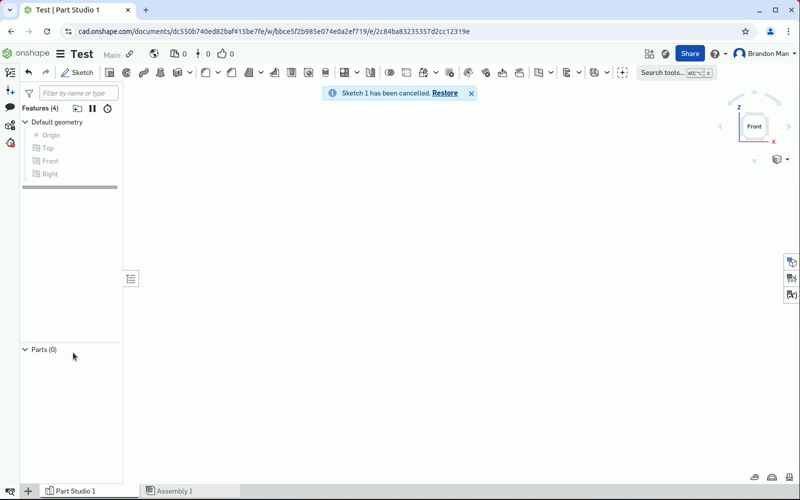
key(shift+s)
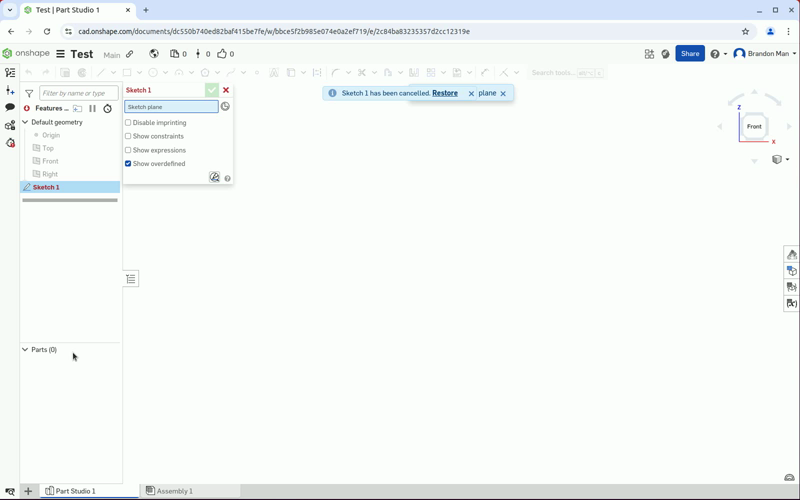
mouse_move(73, 163)
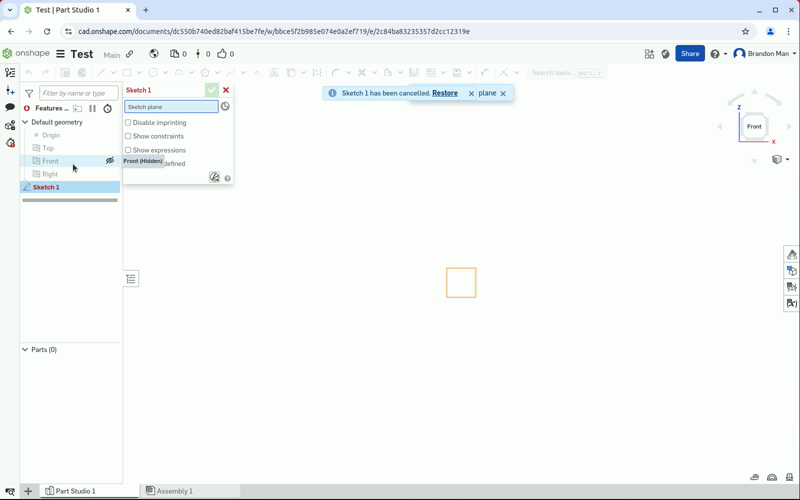
click(73, 163)
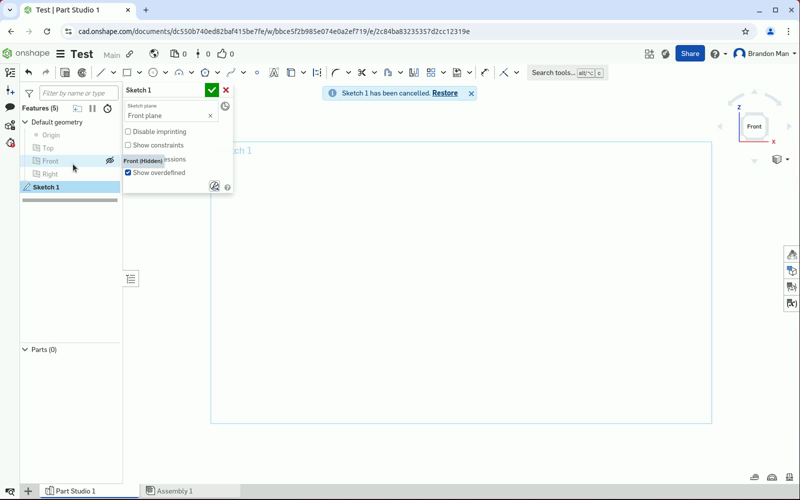
mouse_move(73, 352)
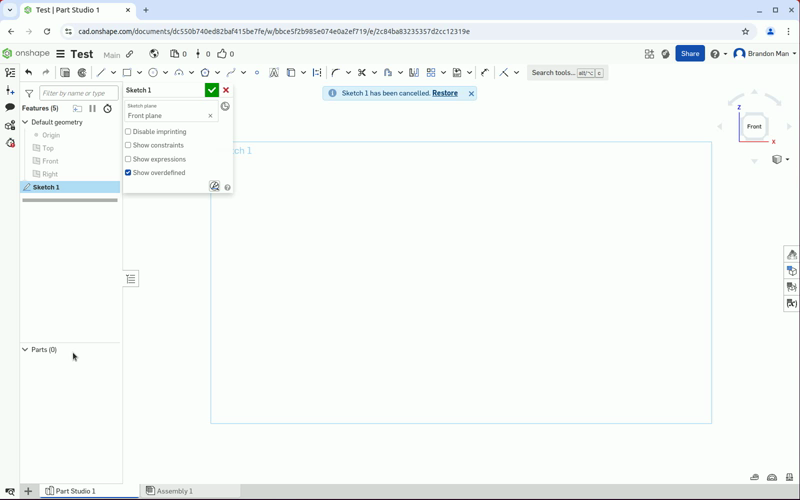
key(y)
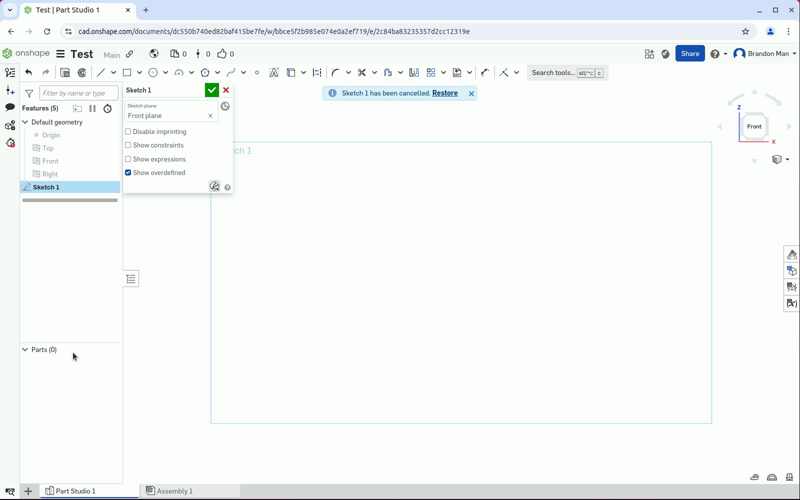
key(c)
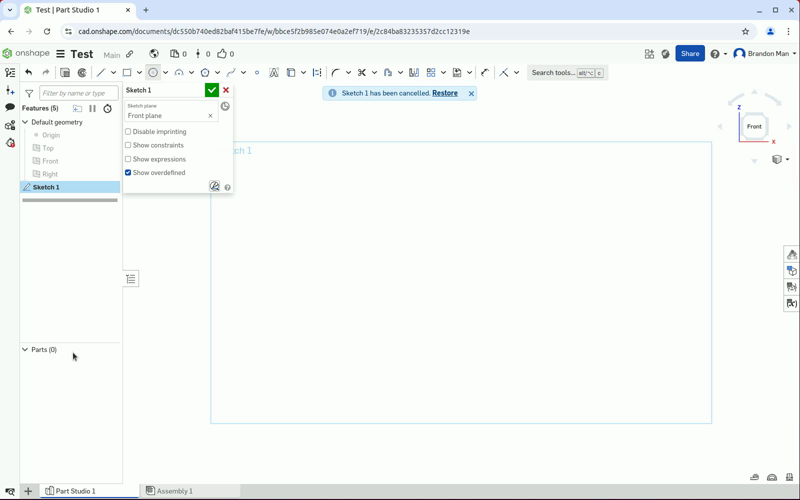
key_down(shift)
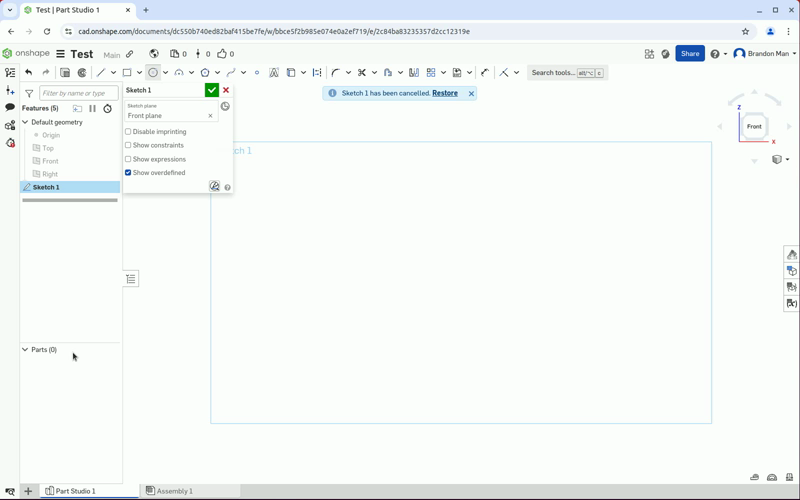
mouse_move(461, 282)
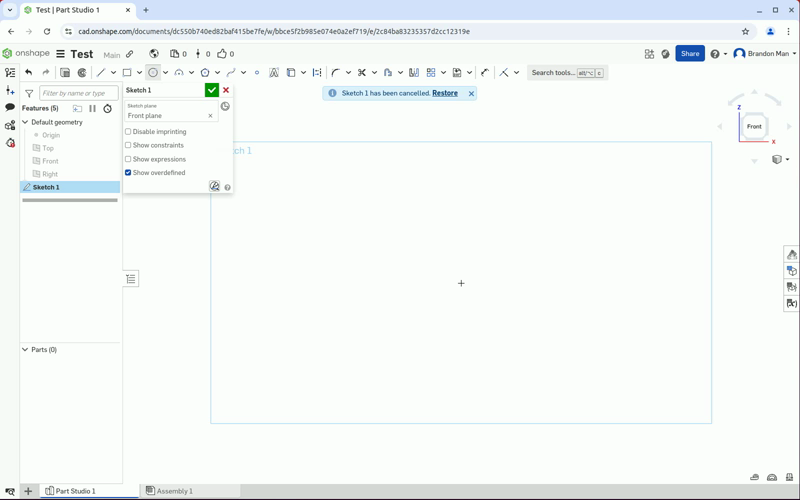
click(461, 282)
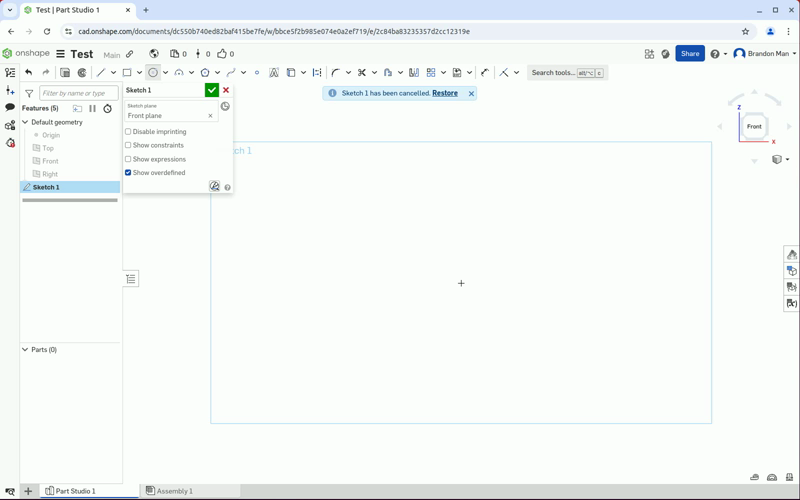
key_up(shift)
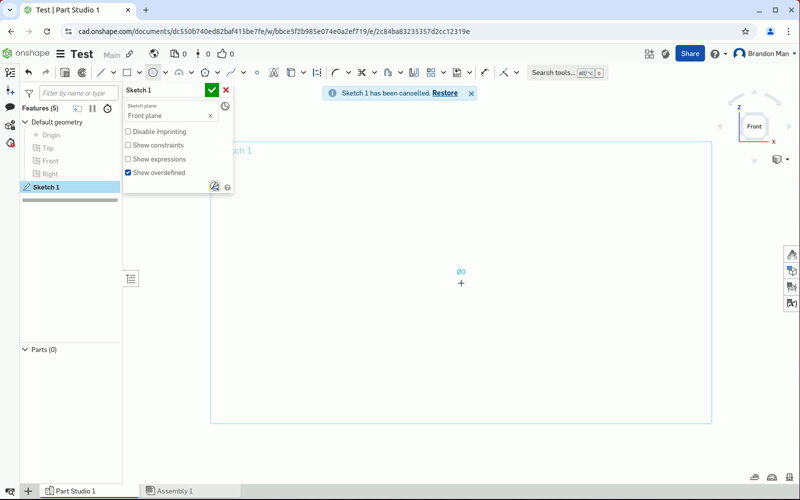
mouse_move(471, 282)
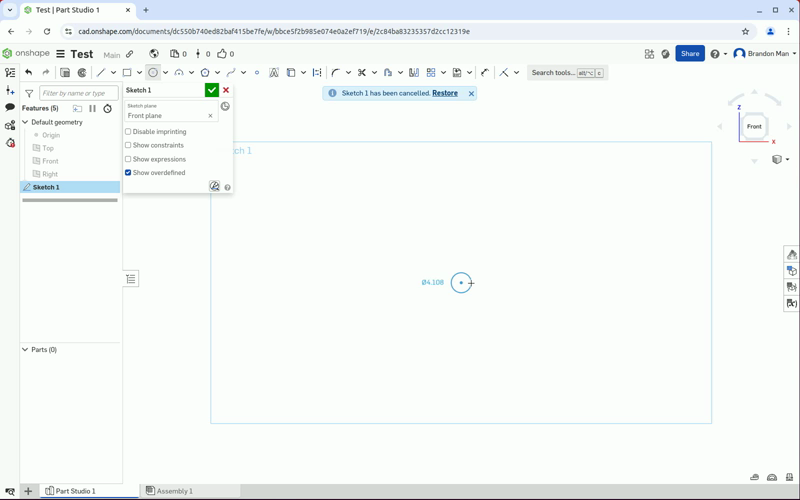
click(471, 282)
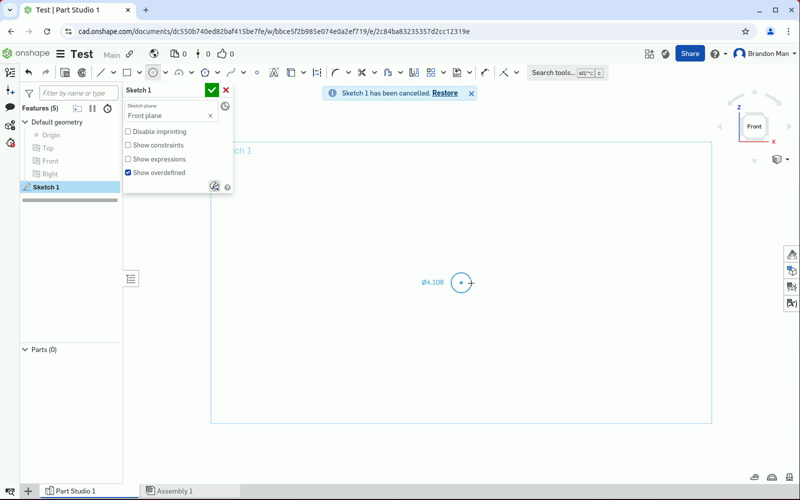
key(esc)
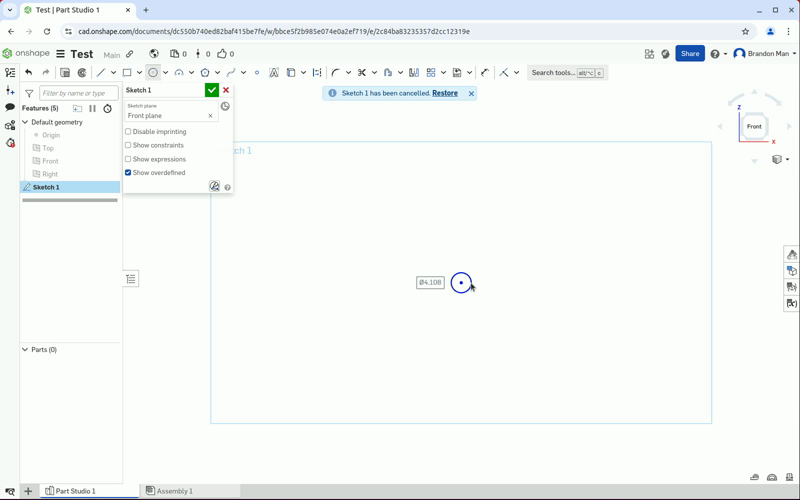
mouse_move(465, 277)
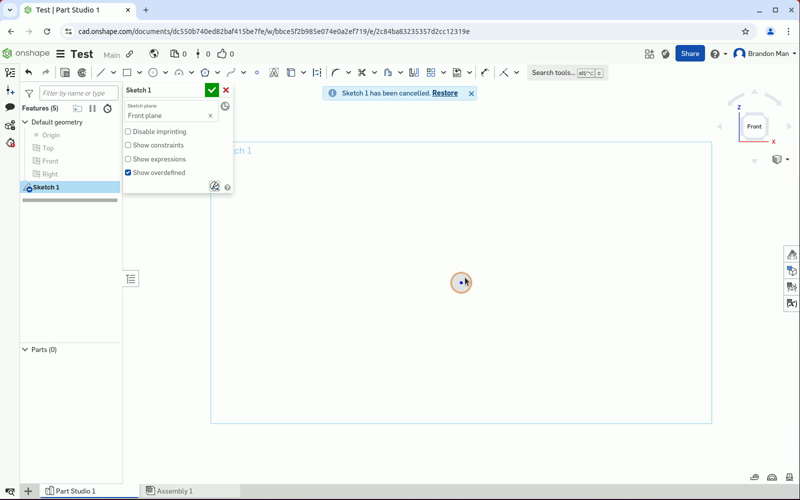
scroll(6)
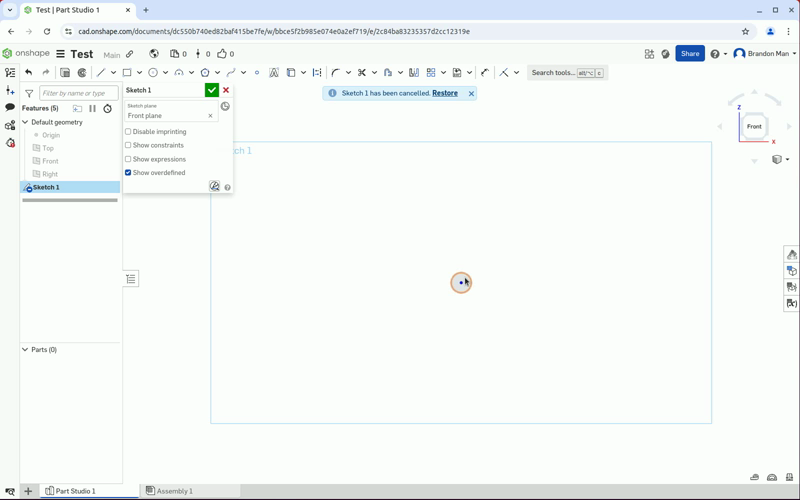
scroll(6)
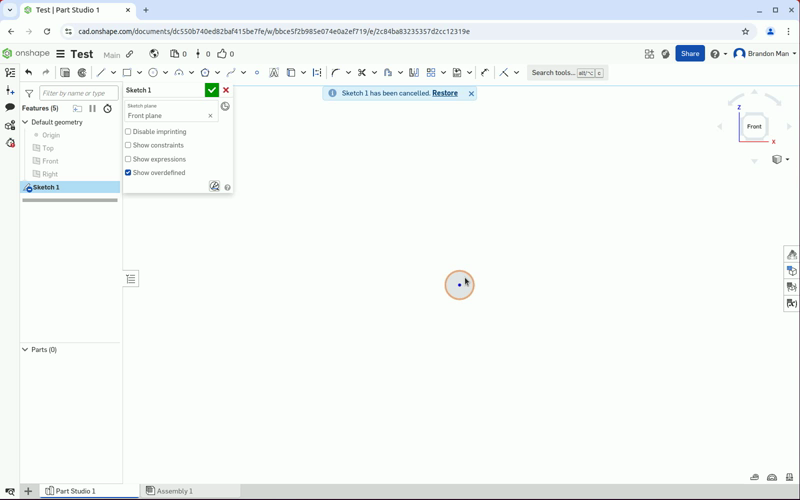
scroll(6)
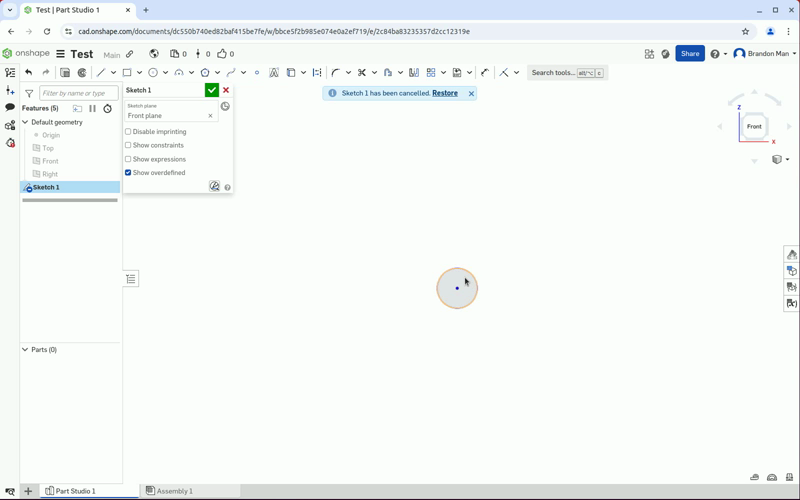
scroll(6)
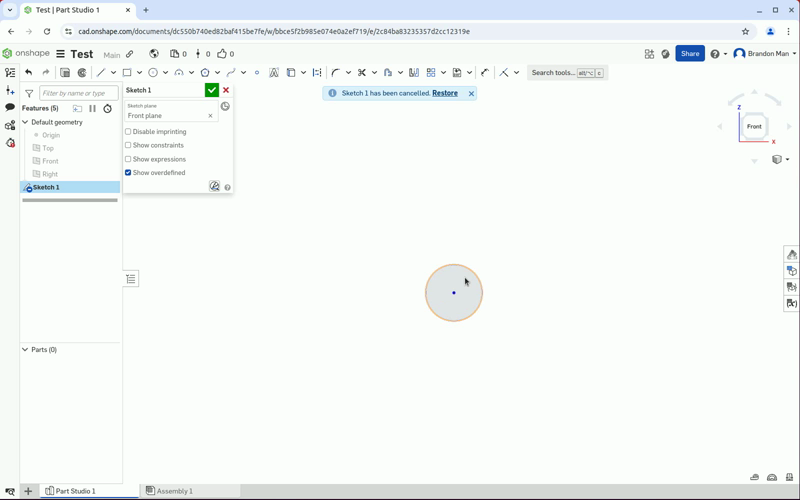
scroll(6)
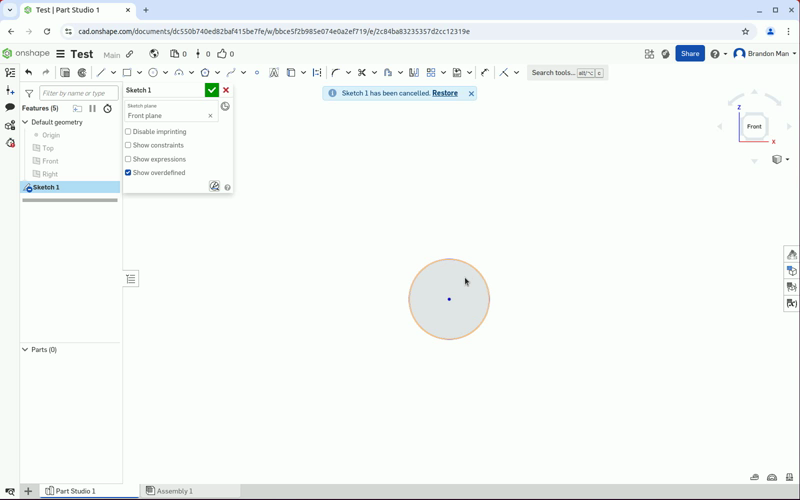
scroll(6)
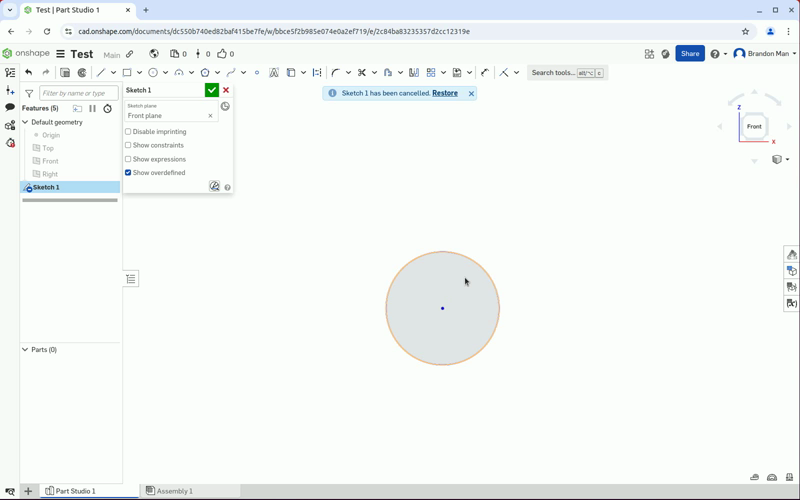
scroll(6)
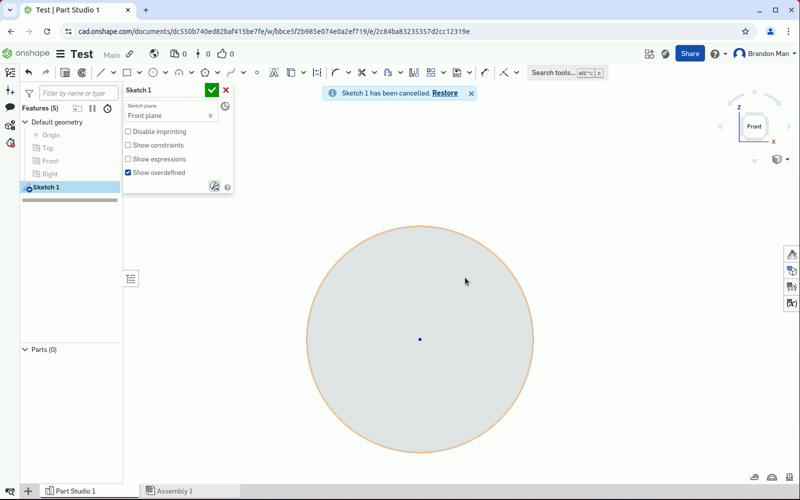
click(465, 277)
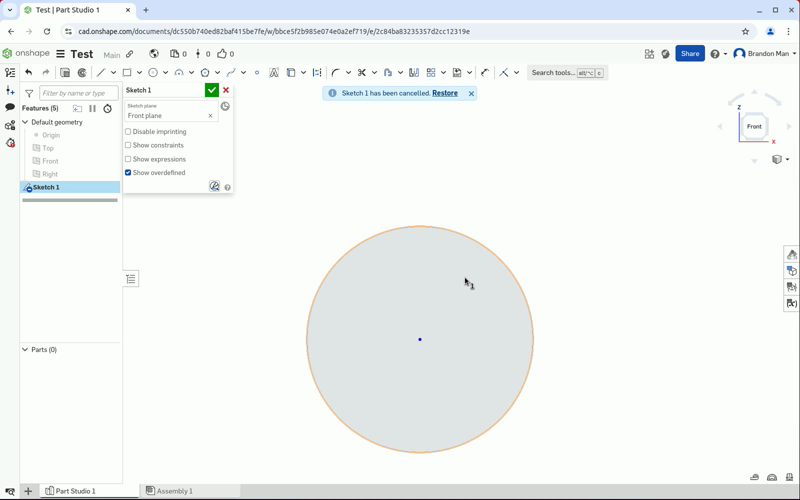
scroll(-6)
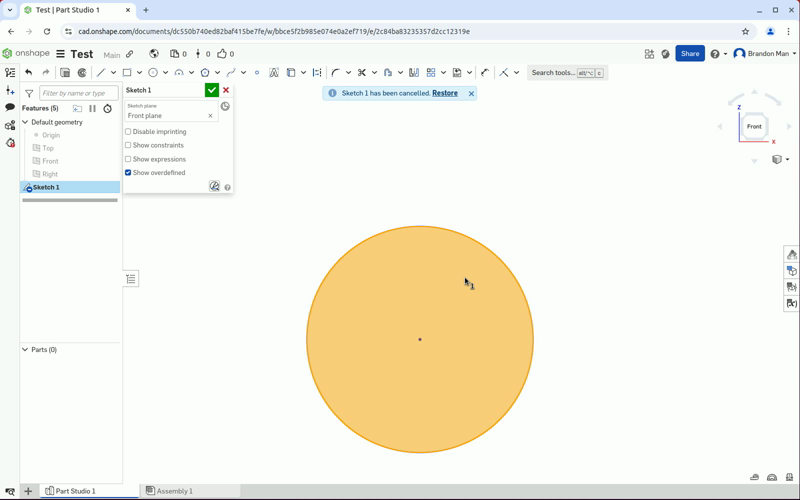
scroll(-6)
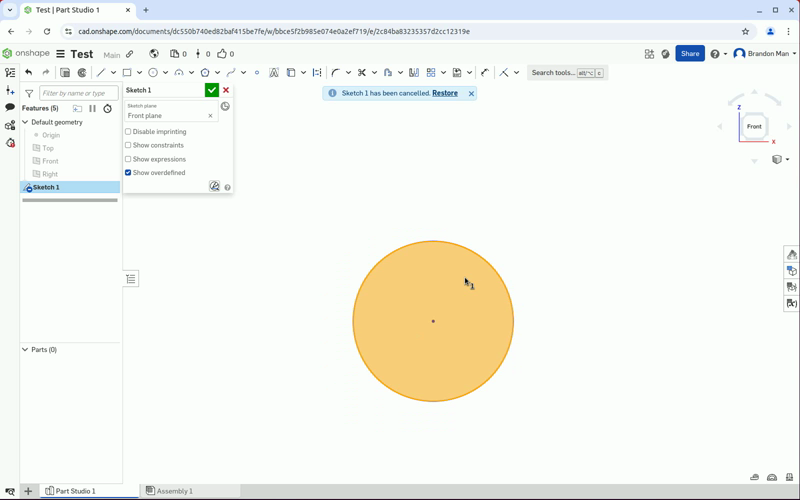
scroll(-6)
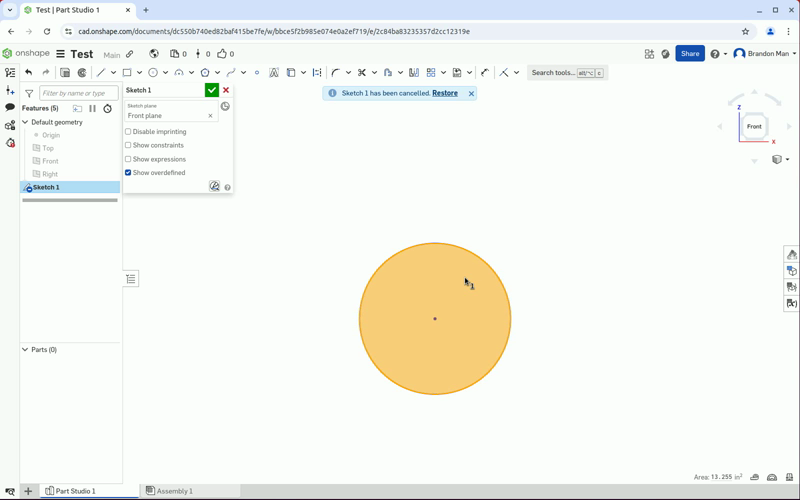
scroll(-6)
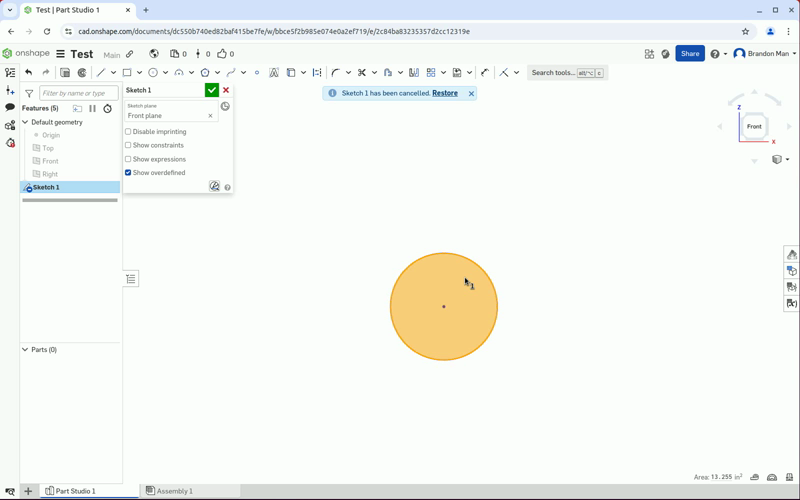
scroll(-6)
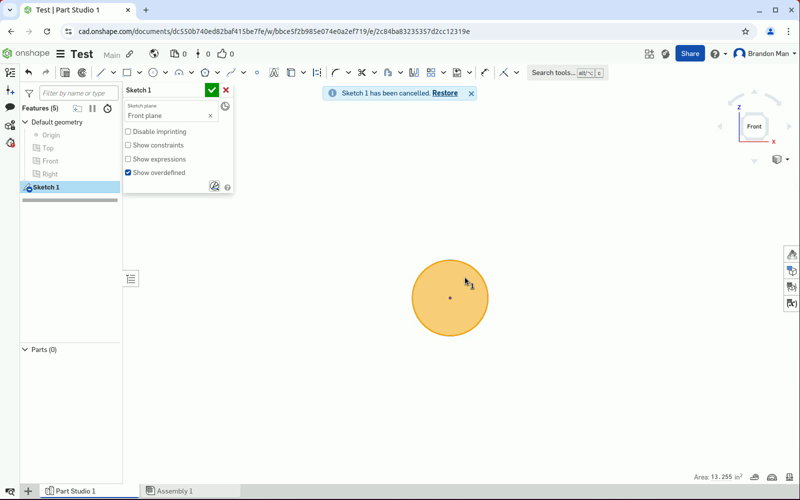
scroll(-6)
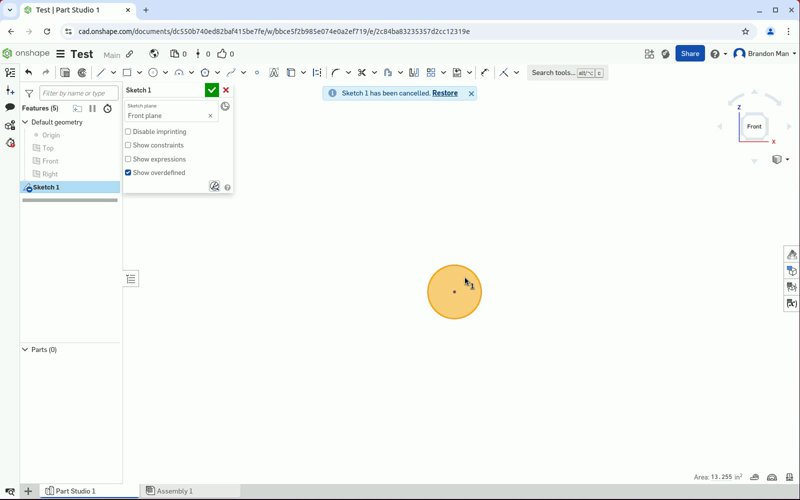
scroll(-6)
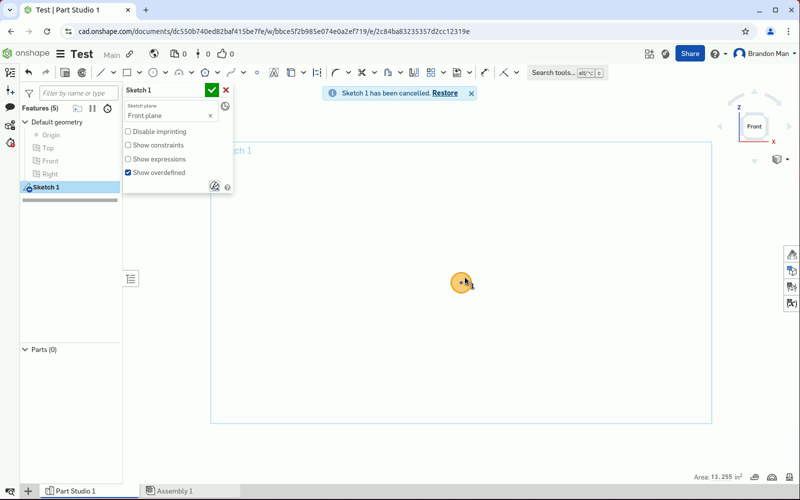
mouse_move(73, 352)
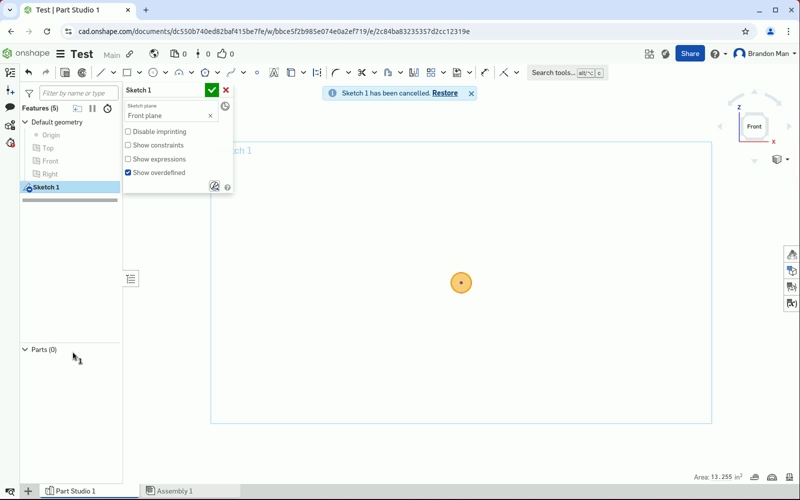
key(shift+y)
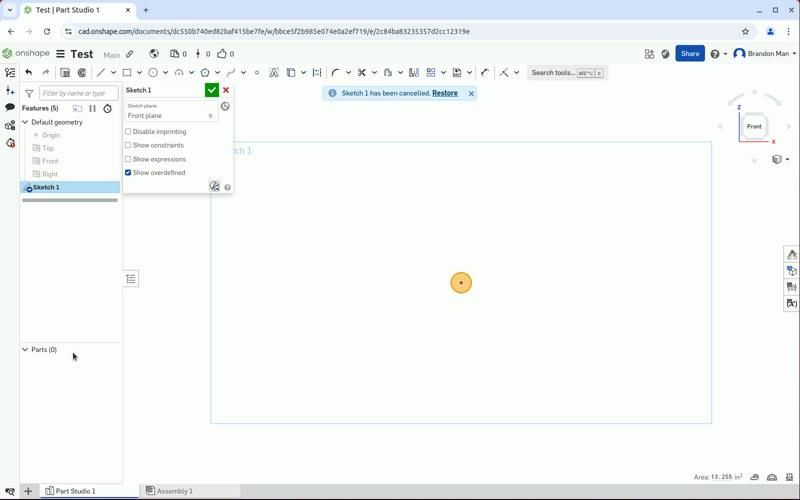
key(shift+e)
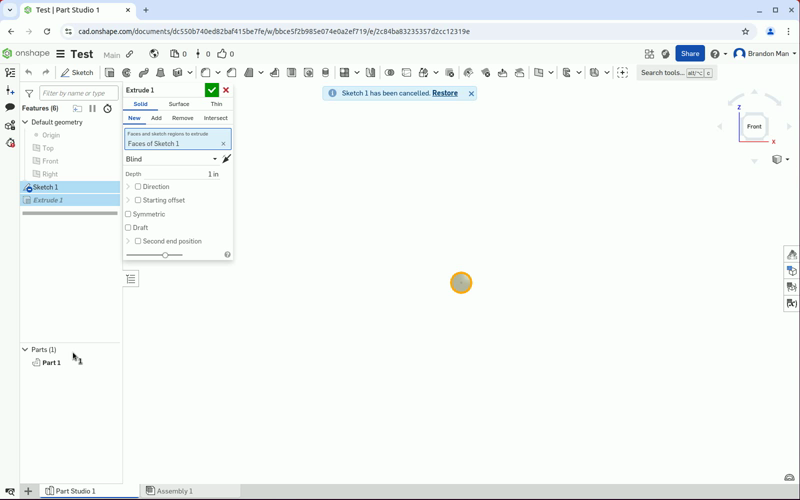
mouse_move(143, 106)
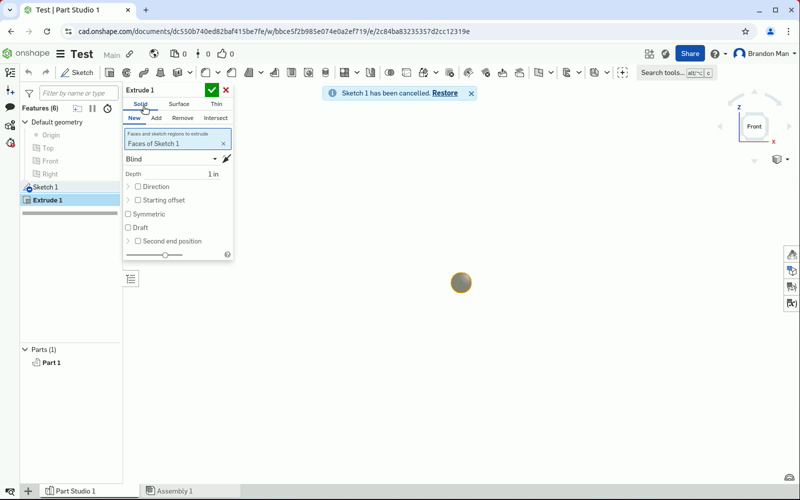
click(143, 106)
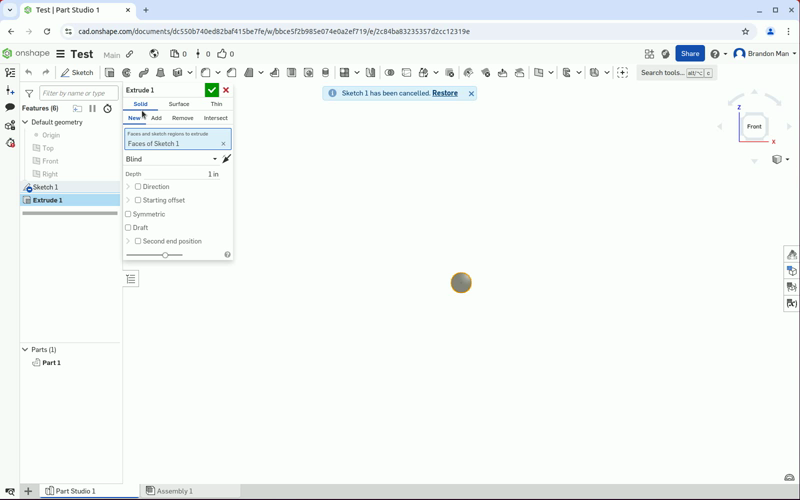
mouse_move(137, 120)
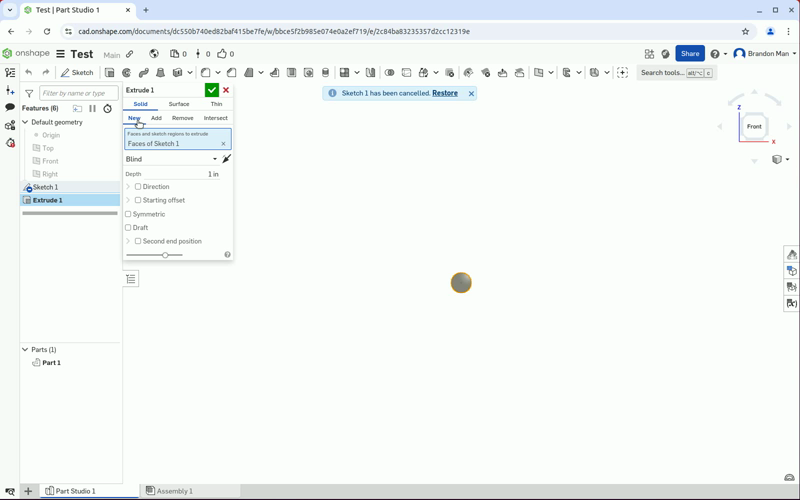
click(137, 120)
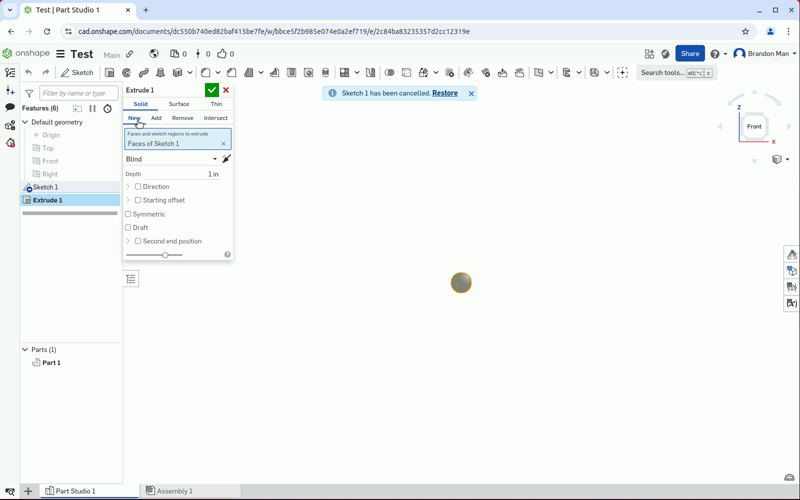
key(tab, 4)
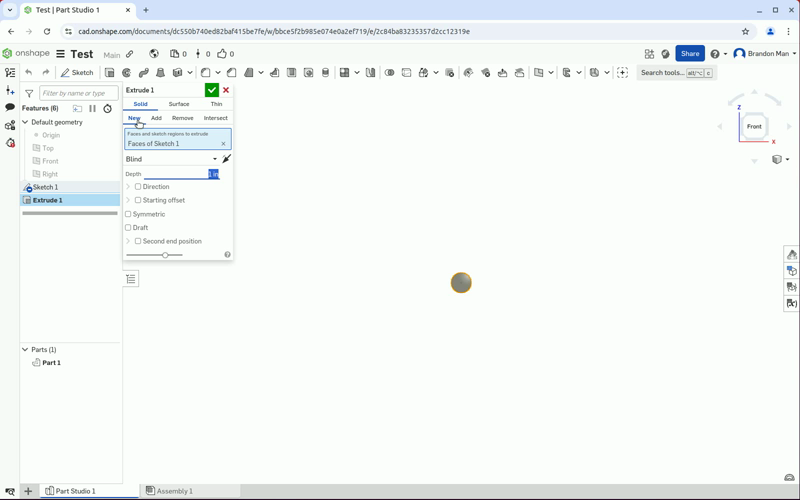
text(23.108)
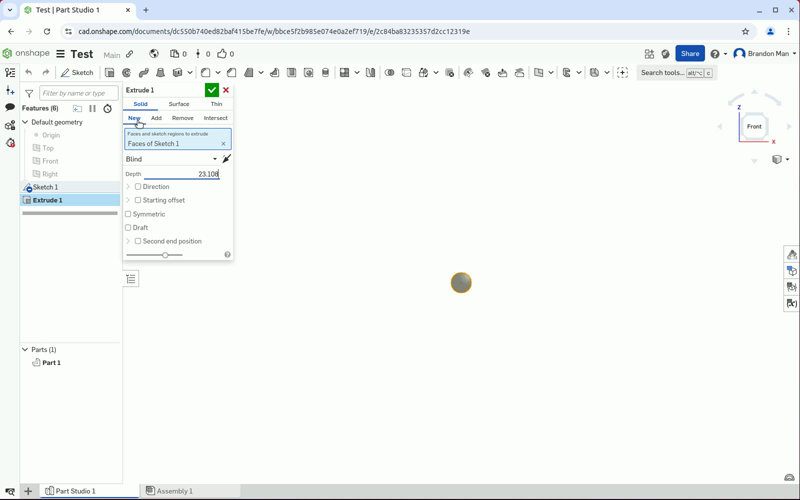
key(enter)
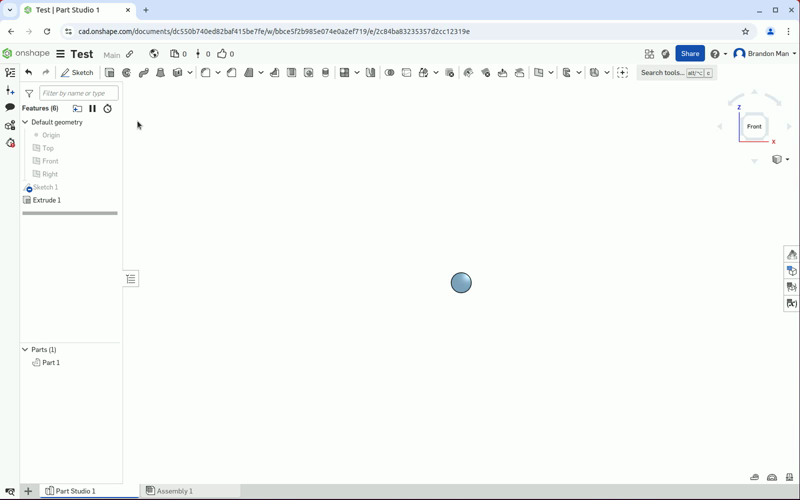
key(shift+h)
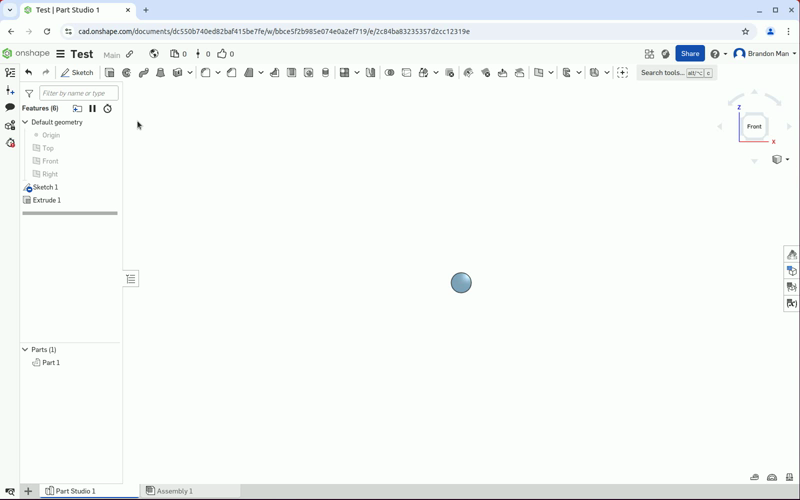
key(shift+h)
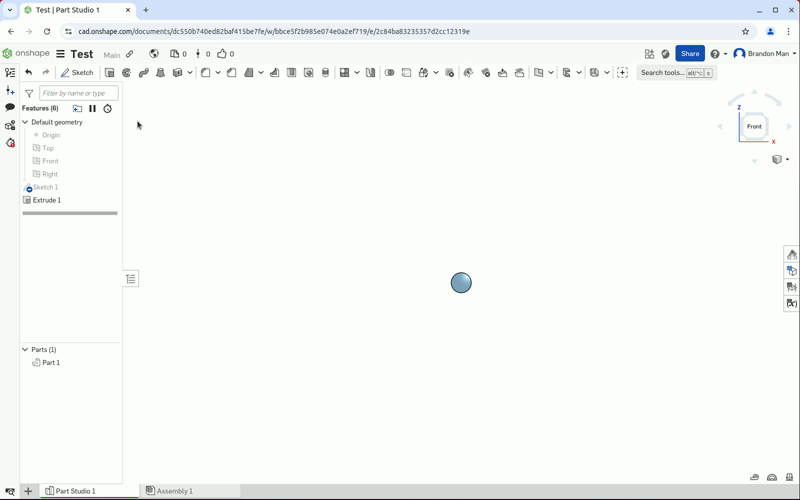
mouse_move(73, 189)
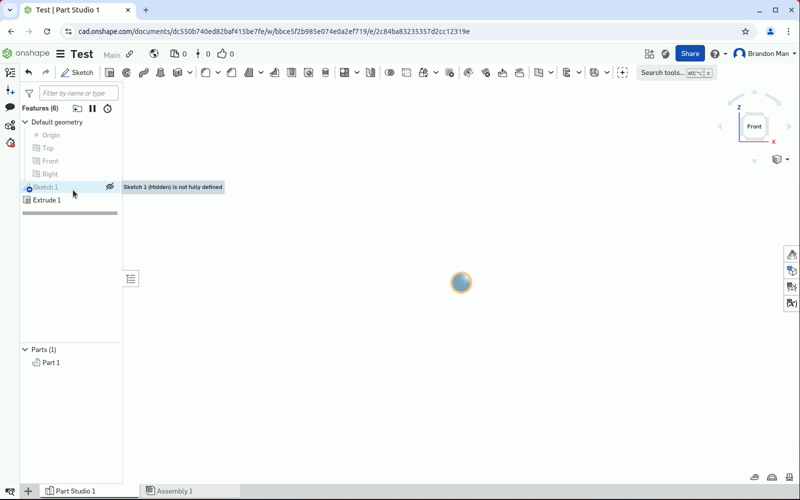
click(73, 189)
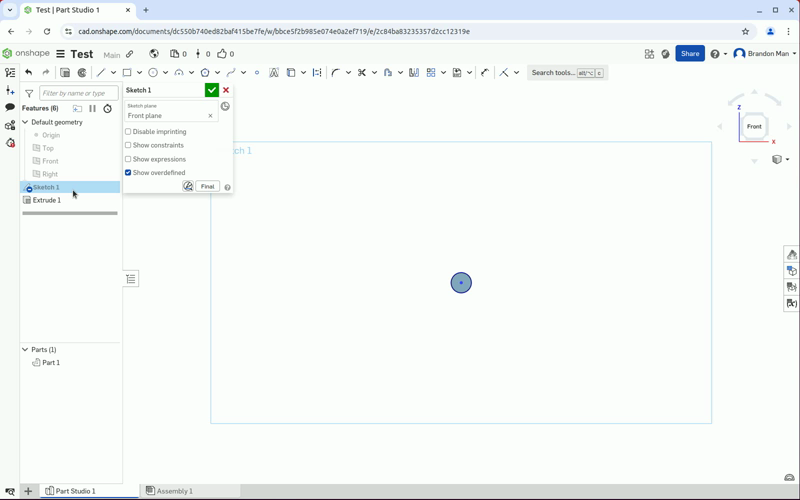
mouse_move(229, 92)
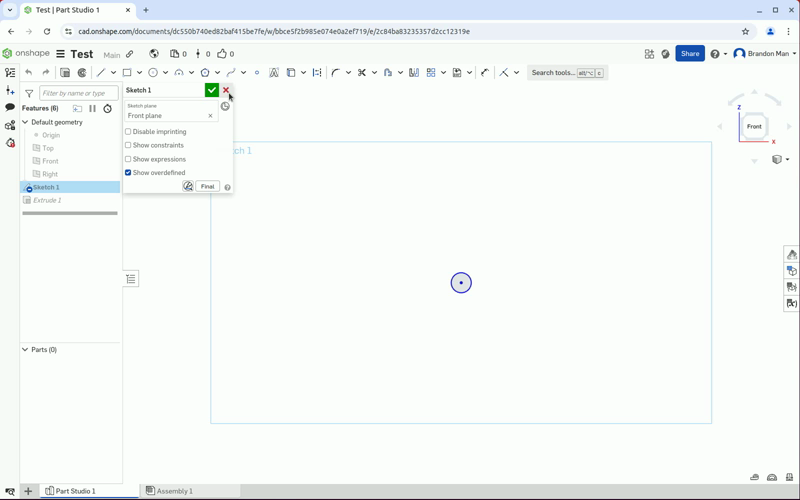
click(229, 92)
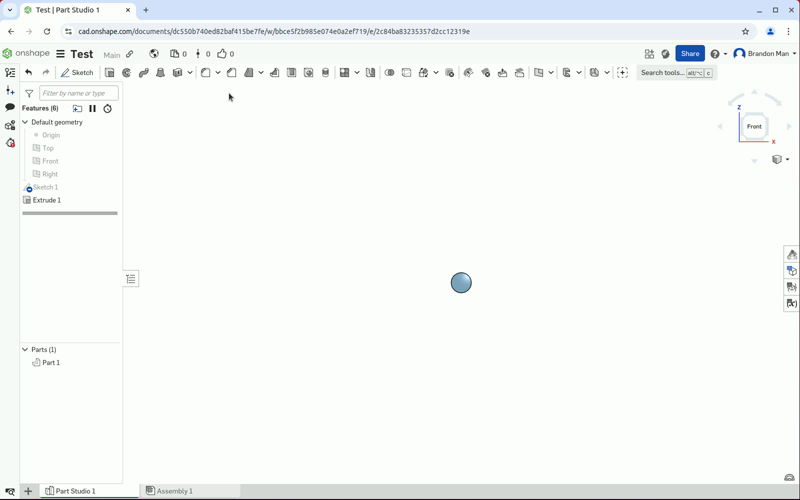
mouse_move(541, 75)
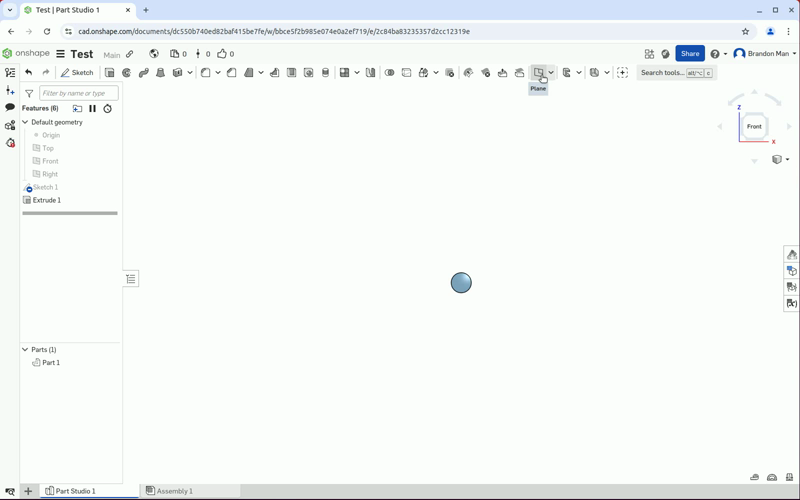
click(541, 75)
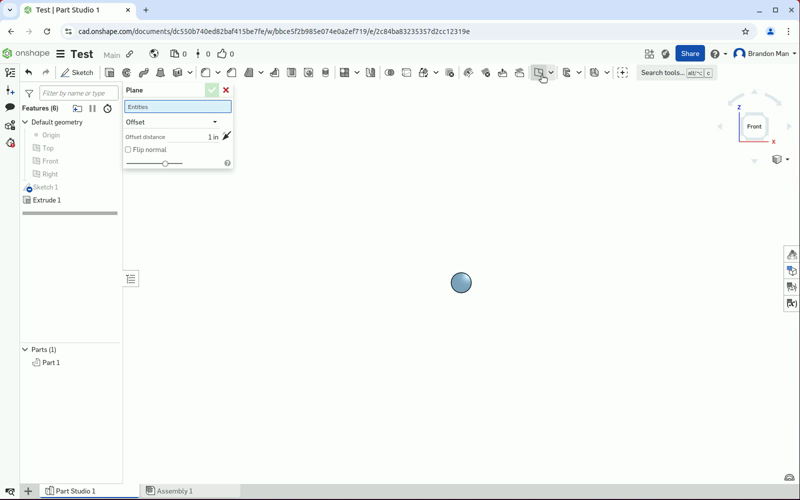
mouse_move(73, 163)
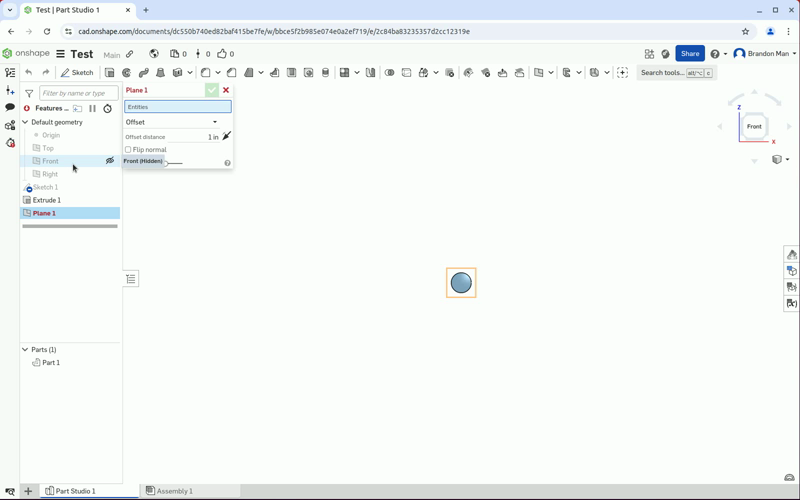
click(73, 163)
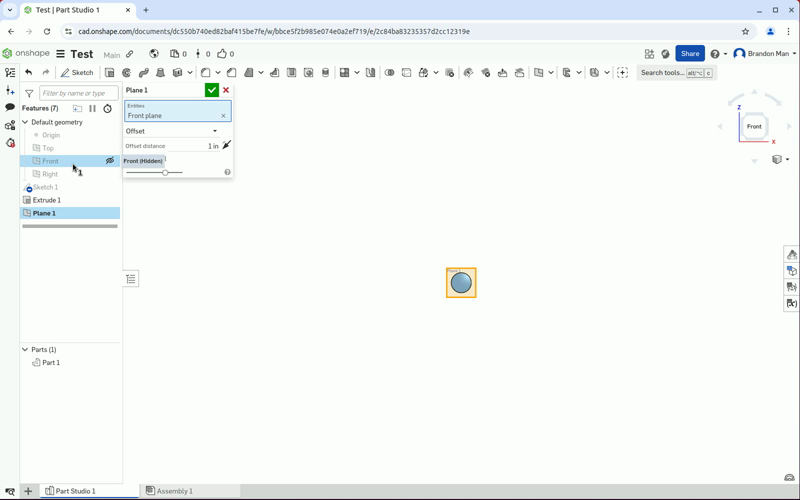
key(tab, 2)
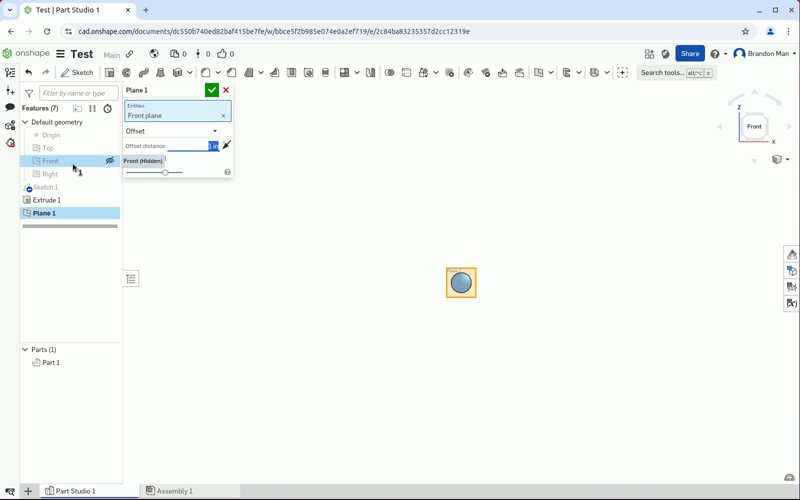
text(23.108)
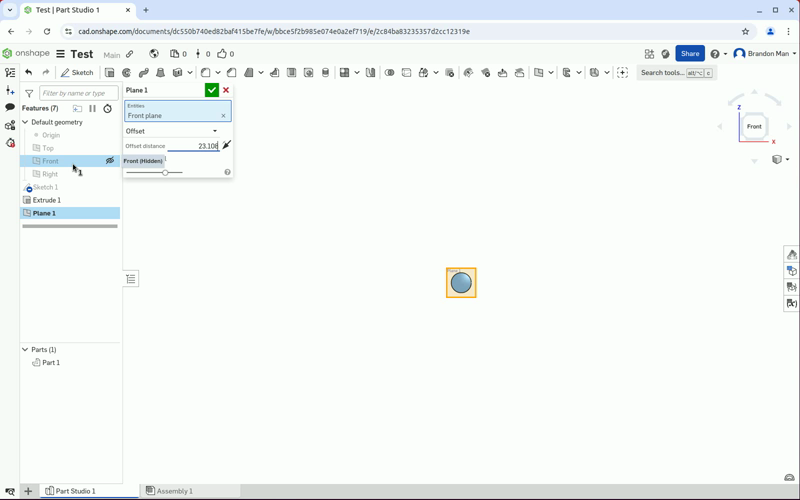
key(enter, 2)
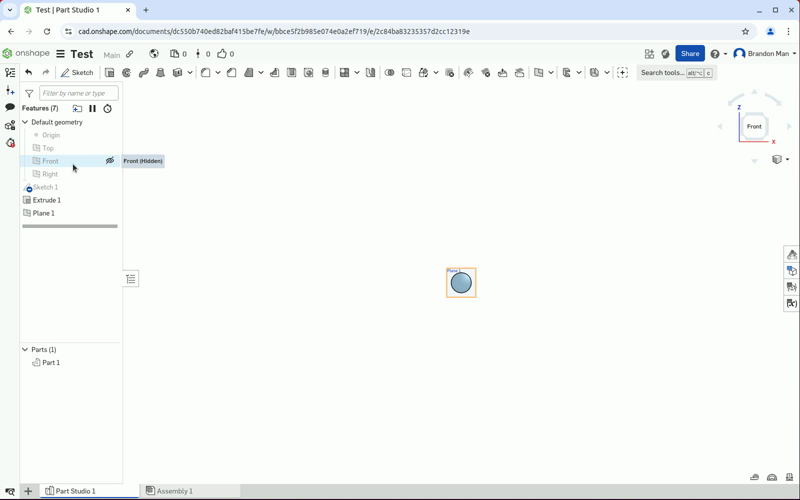
key(shift+s)
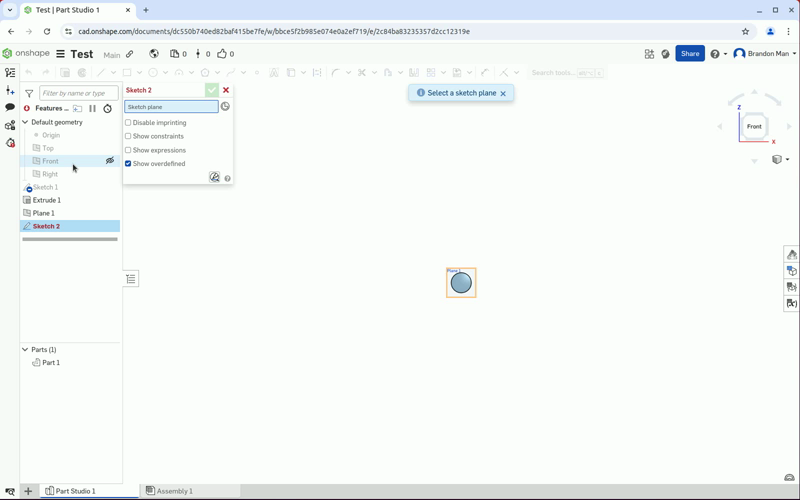
mouse_move(73, 215)
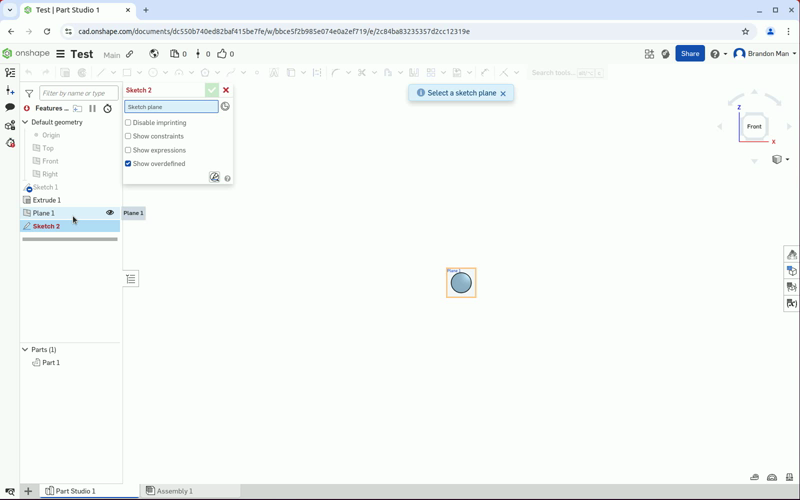
click(73, 215)
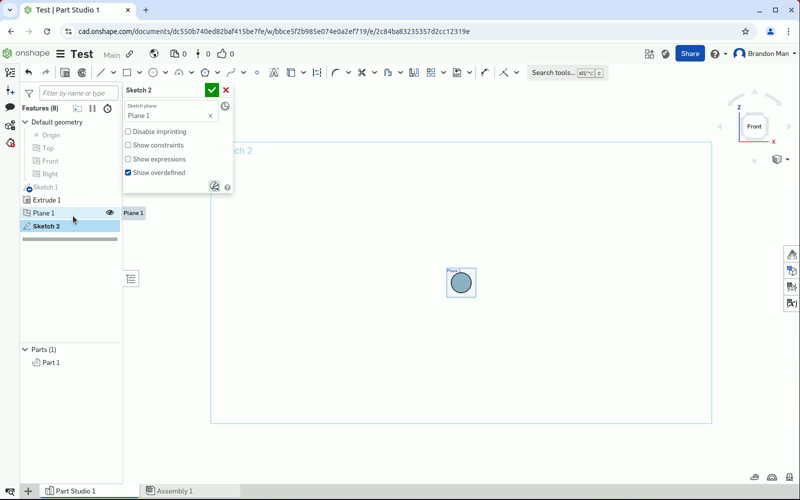
mouse_move(73, 352)
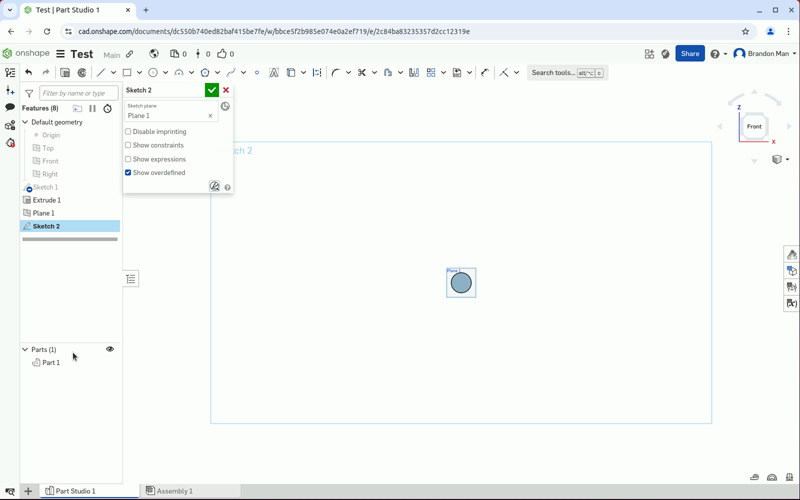
key(y)
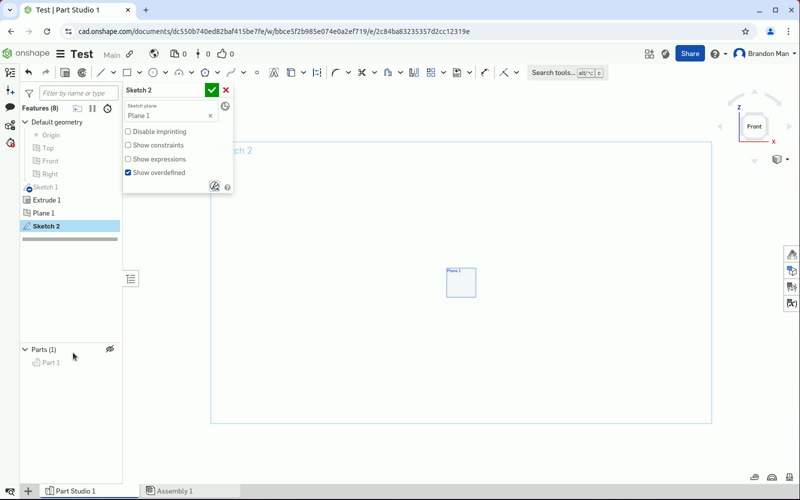
key(c)
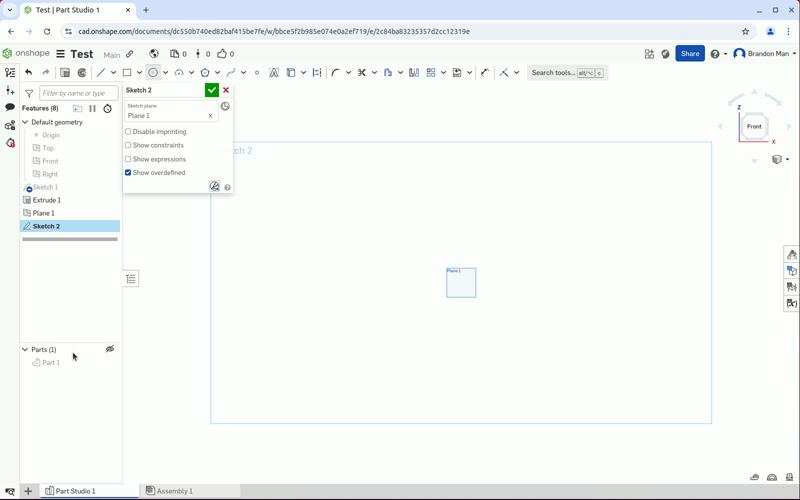
key_down(shift)
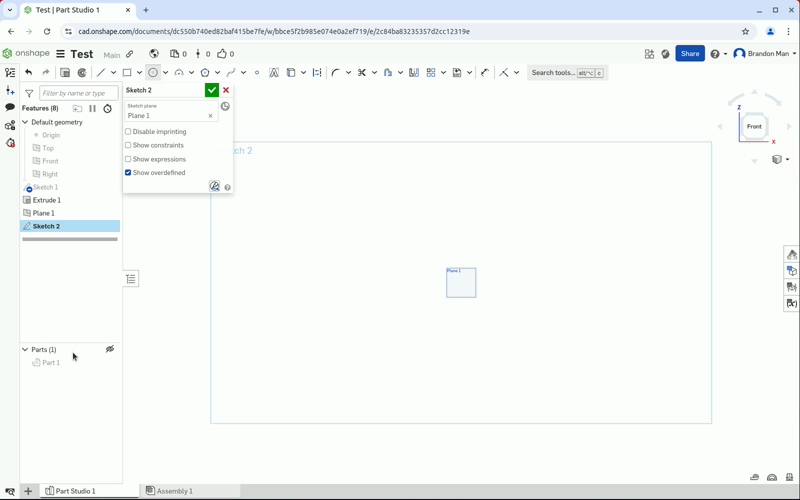
mouse_move(461, 282)
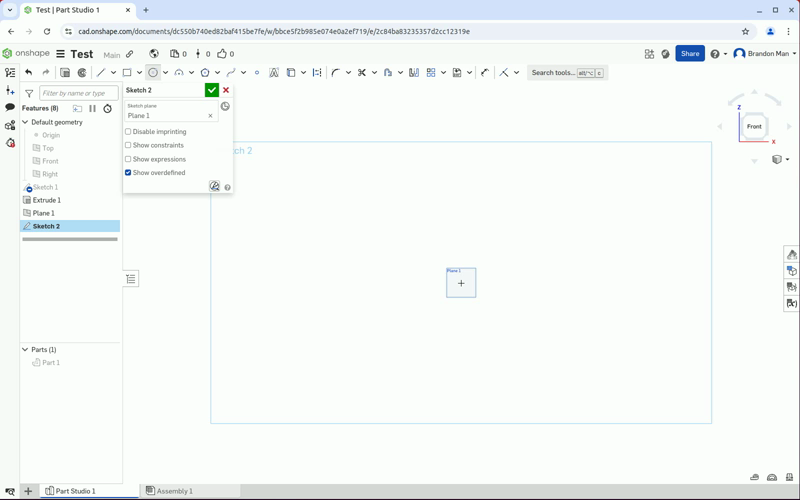
click(461, 282)
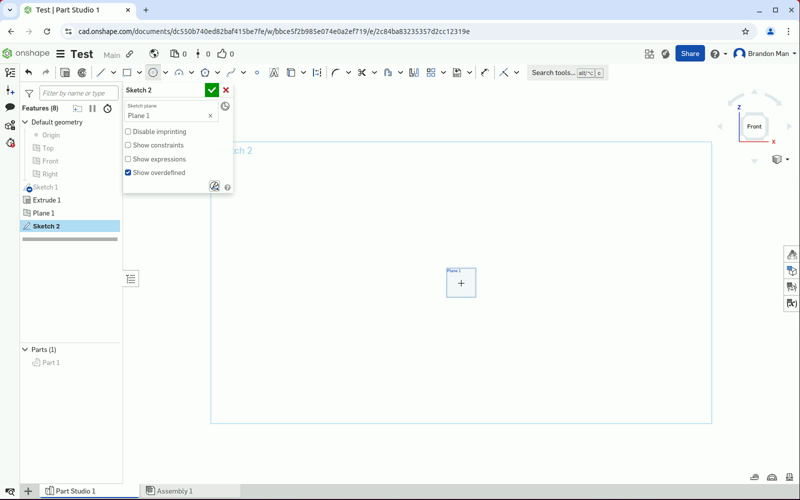
key_up(shift)
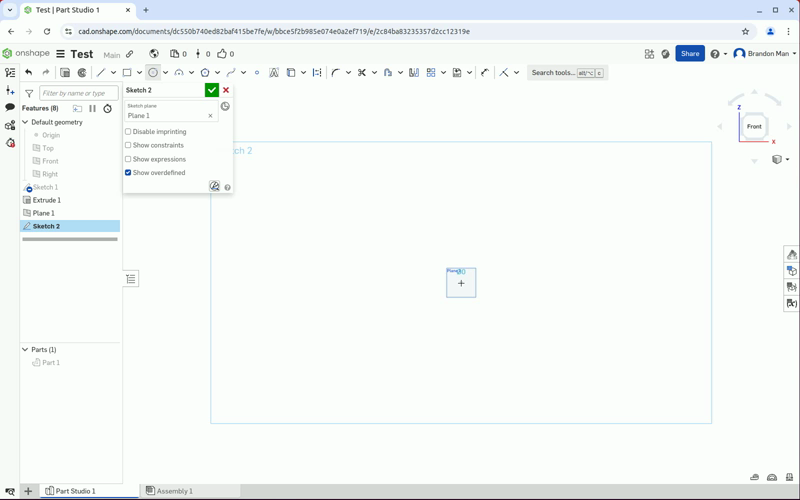
mouse_move(466, 282)
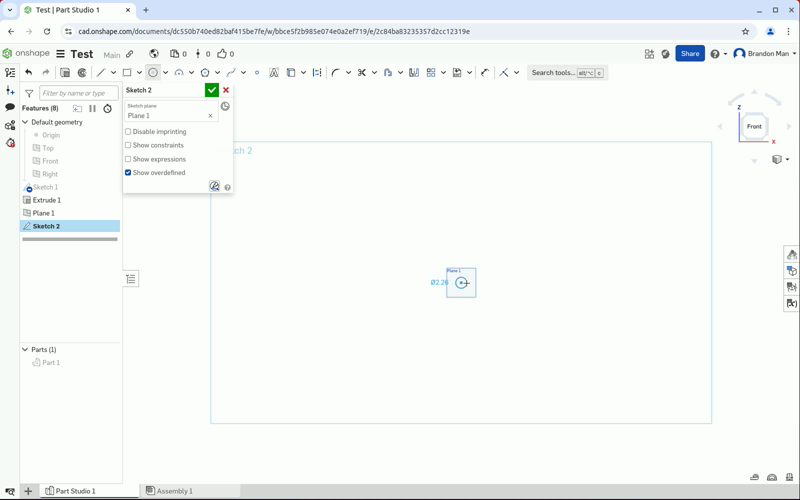
click(466, 282)
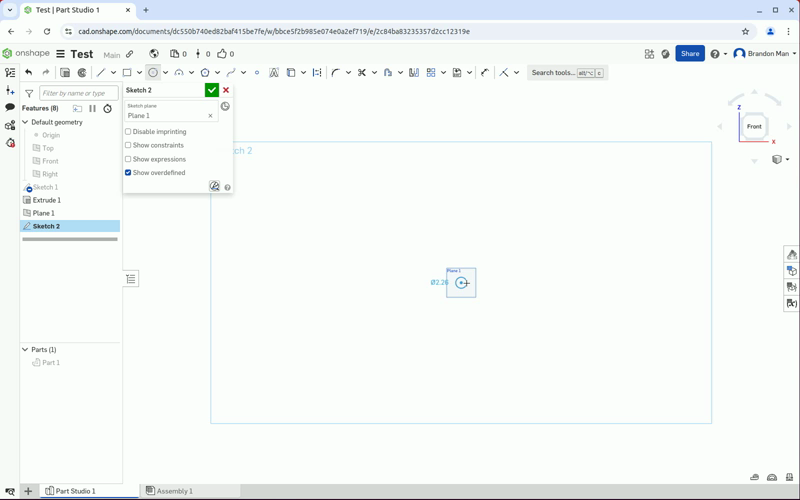
key(esc)
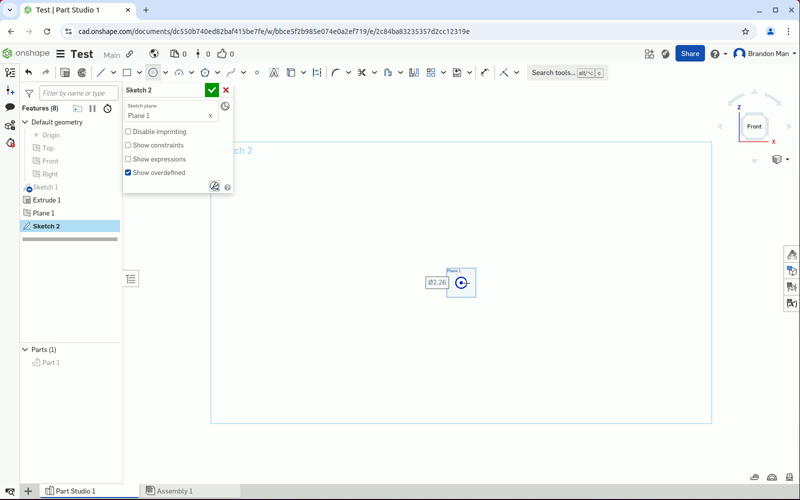
mouse_move(462, 282)
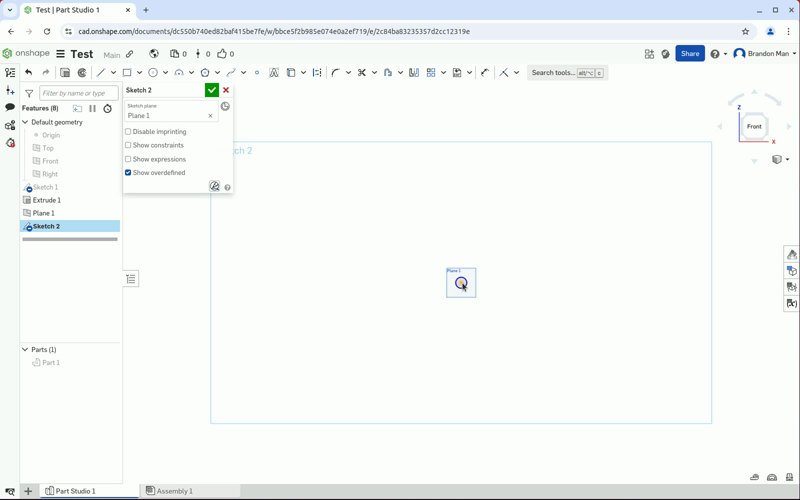
scroll(6)
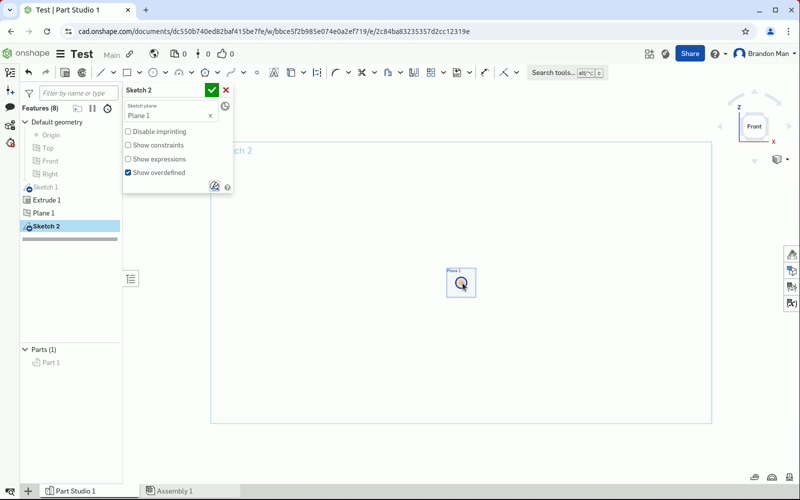
scroll(6)
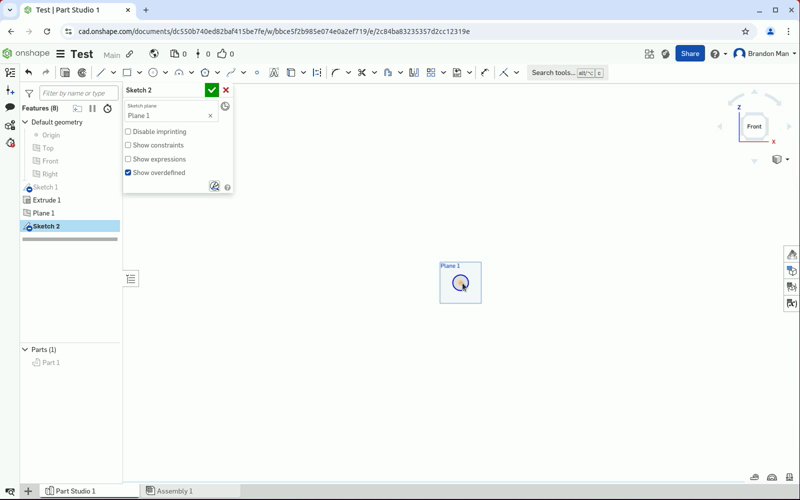
scroll(6)
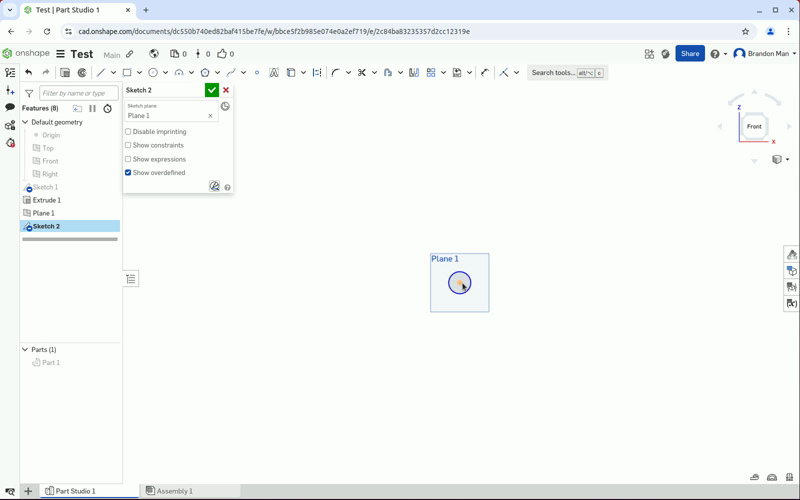
scroll(6)
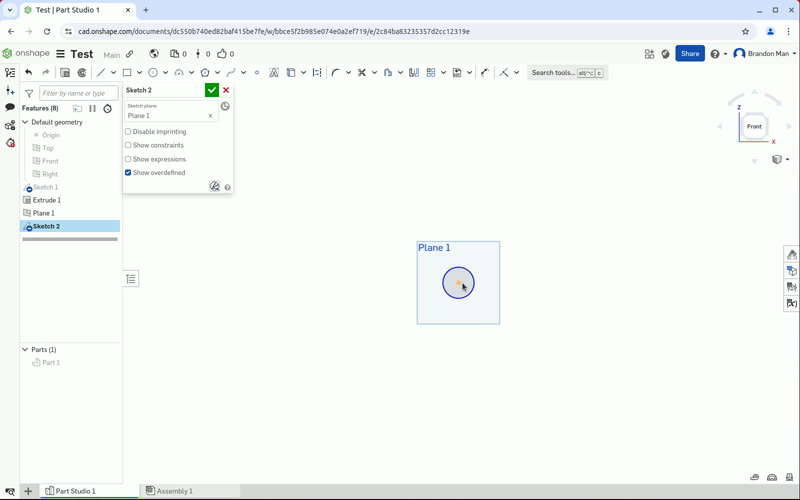
scroll(6)
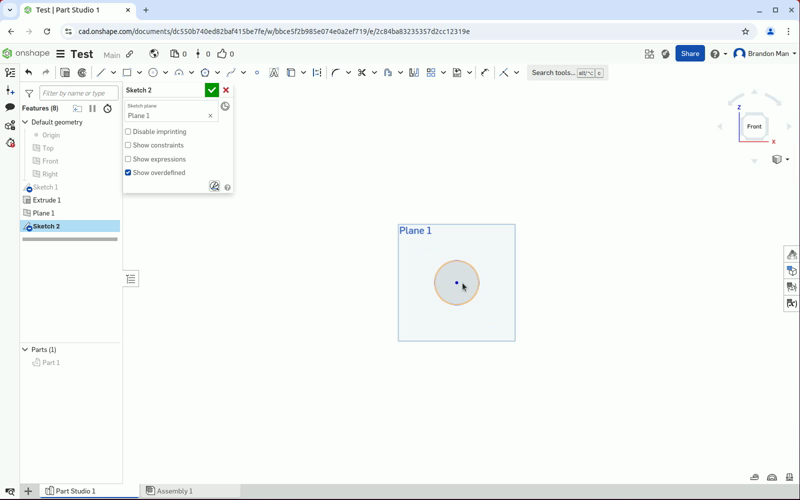
scroll(6)
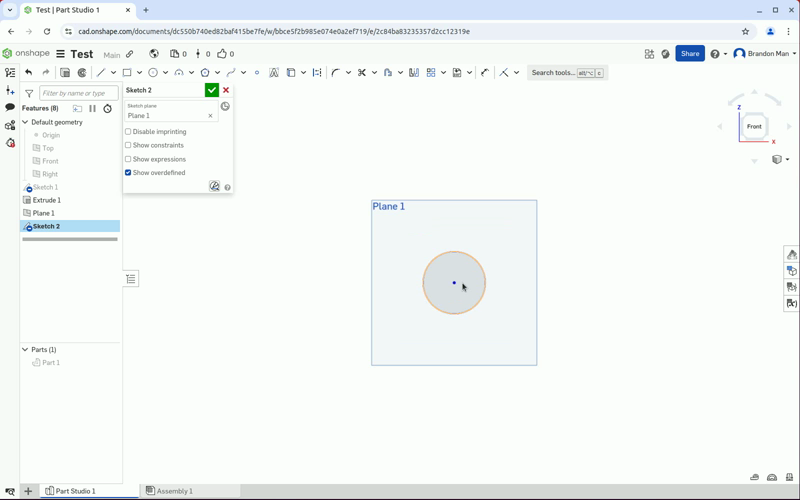
scroll(6)
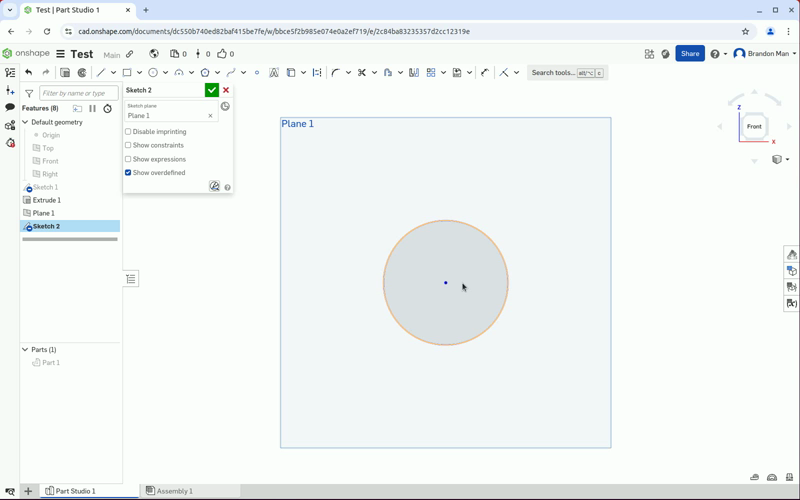
click(462, 282)
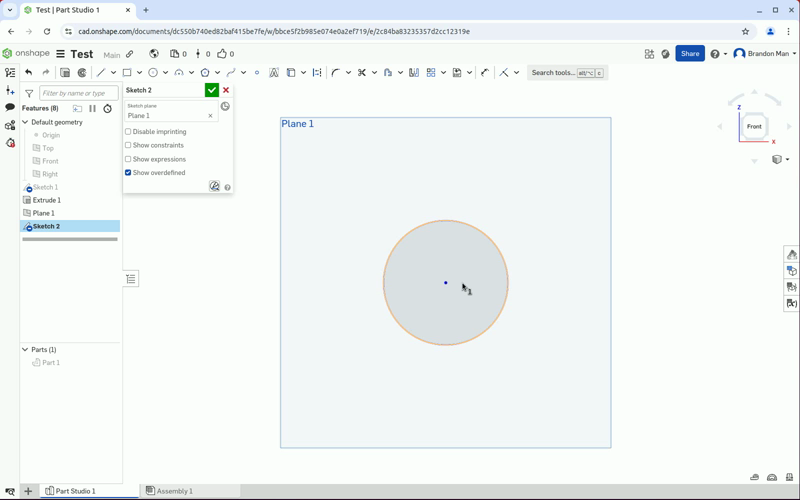
scroll(-6)
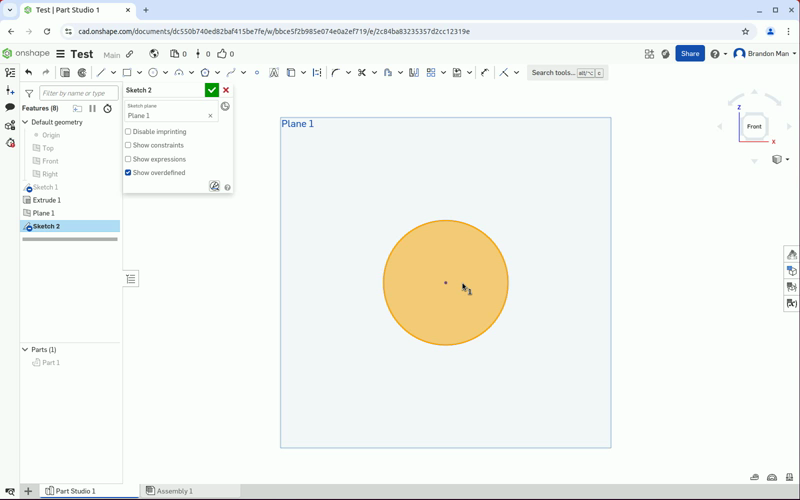
scroll(-6)
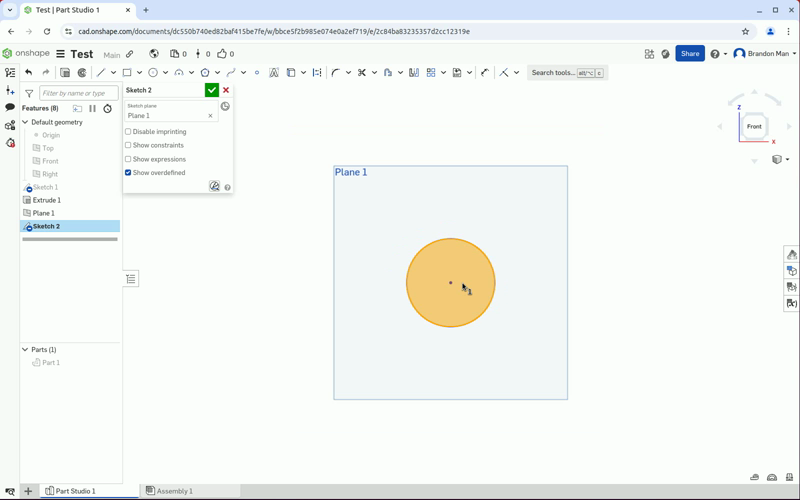
scroll(-6)
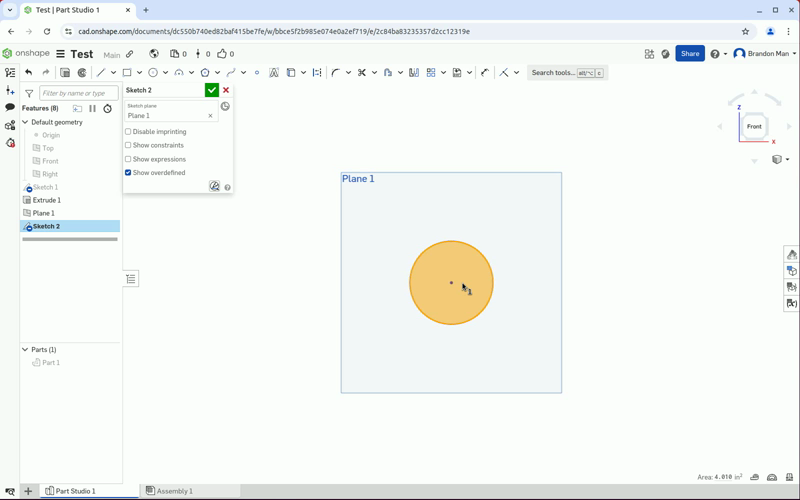
scroll(-6)
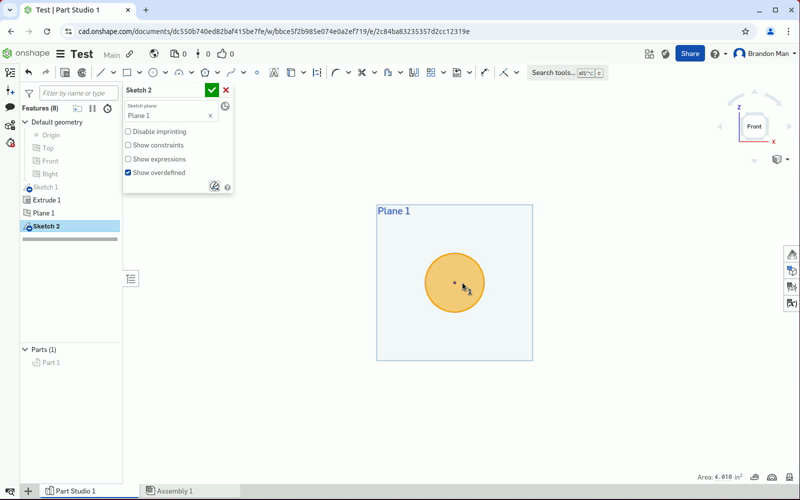
scroll(-6)
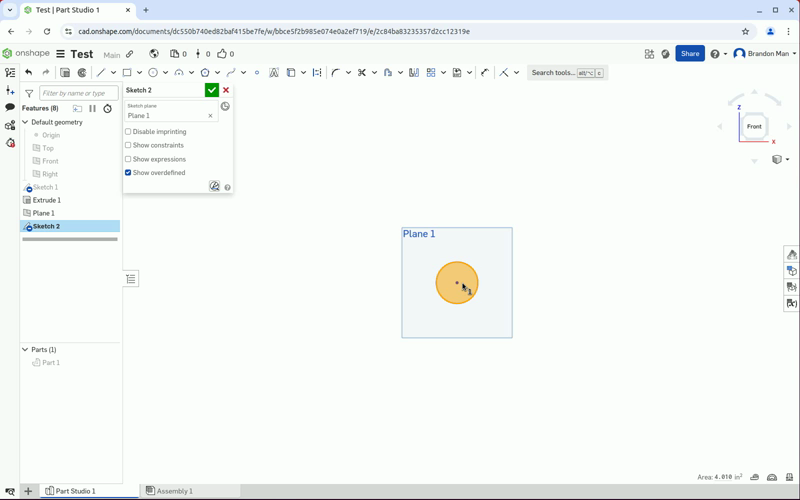
scroll(-6)
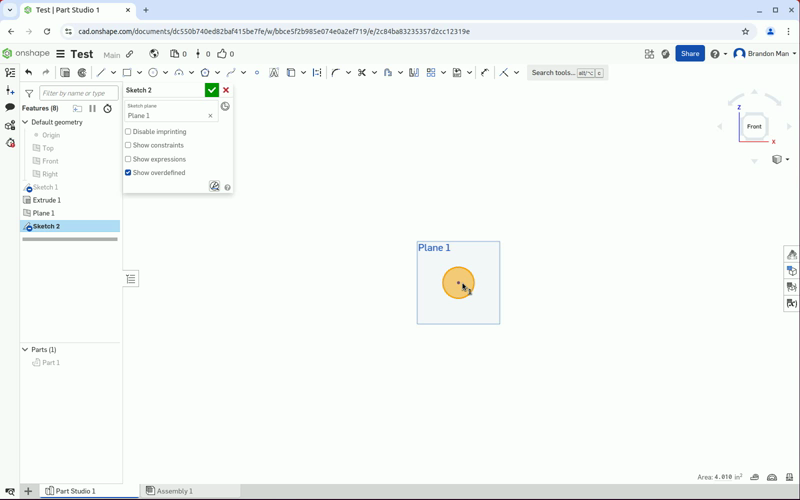
scroll(-6)
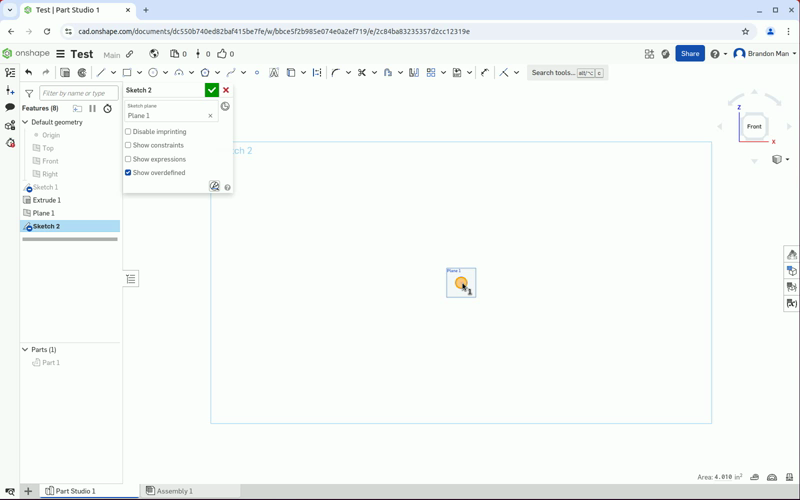
mouse_move(73, 352)
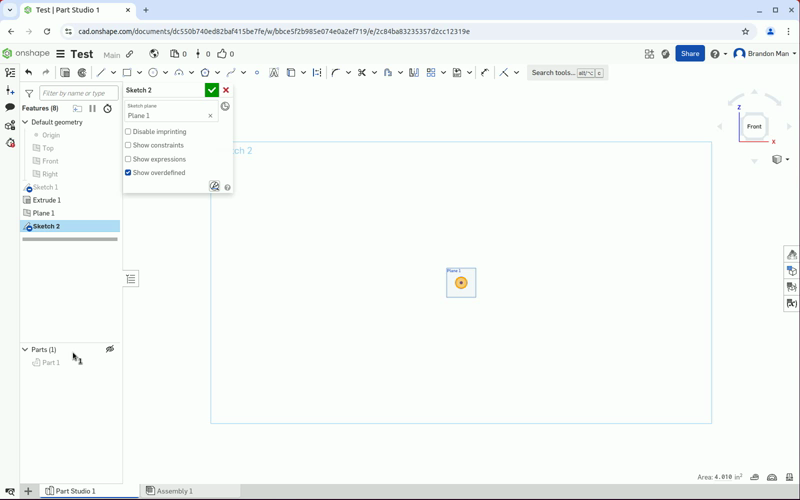
key(shift+y)
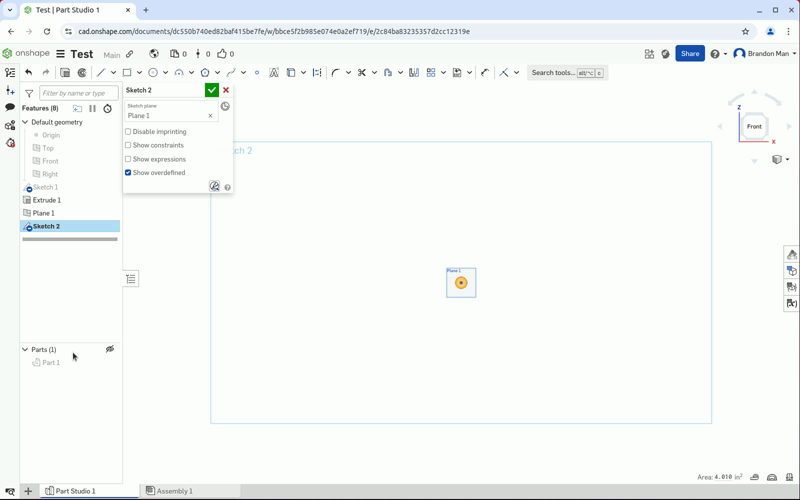
key(shift+e)
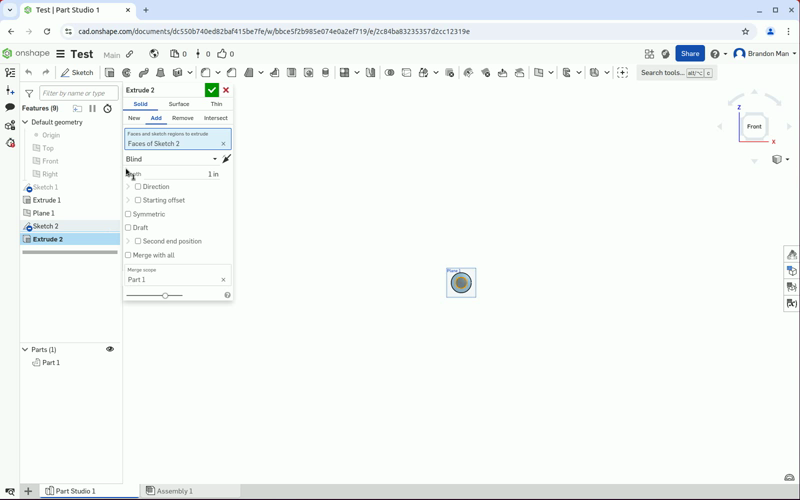
mouse_move(143, 106)
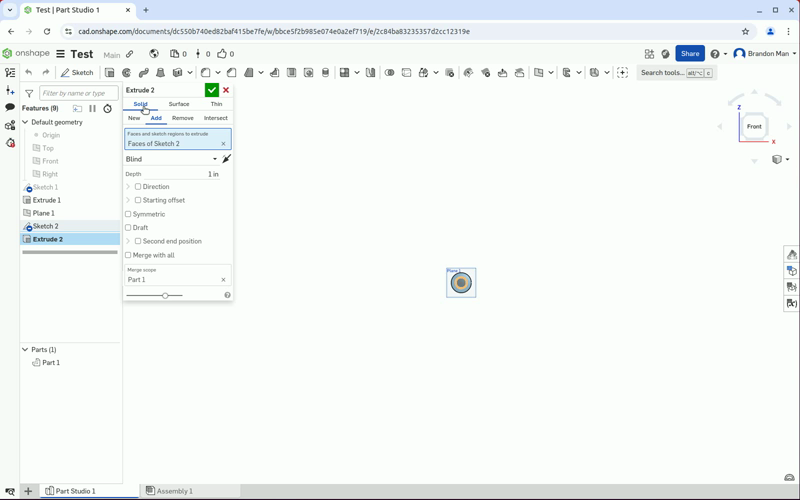
click(143, 106)
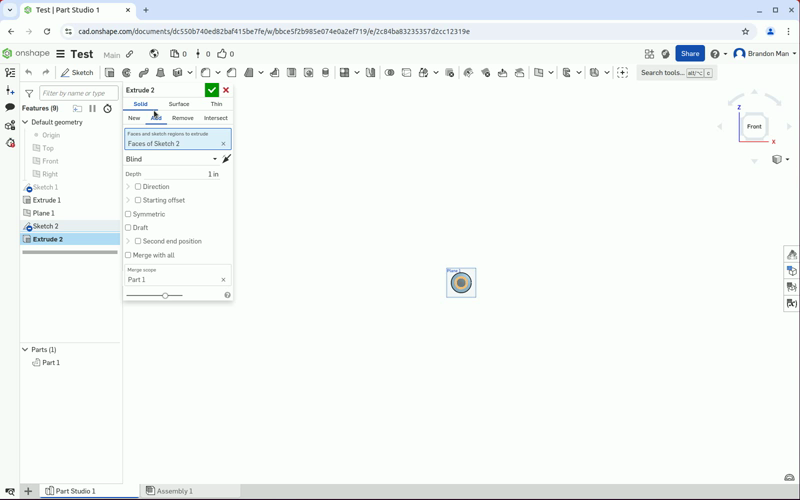
mouse_move(186, 120)
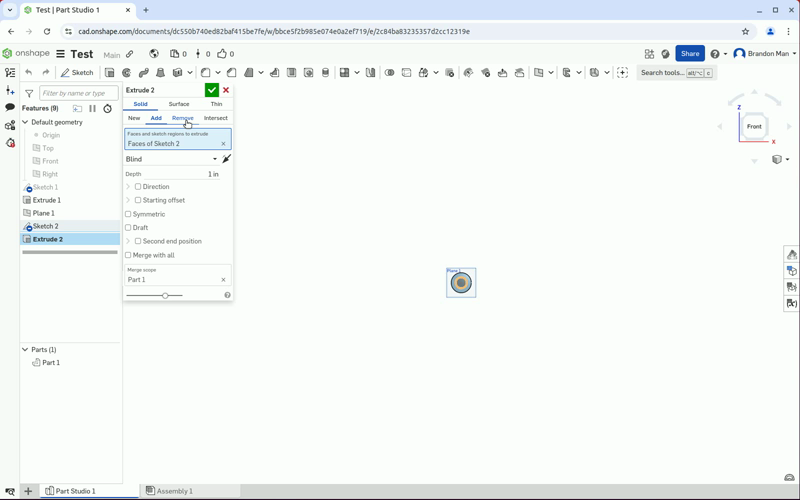
click(186, 120)
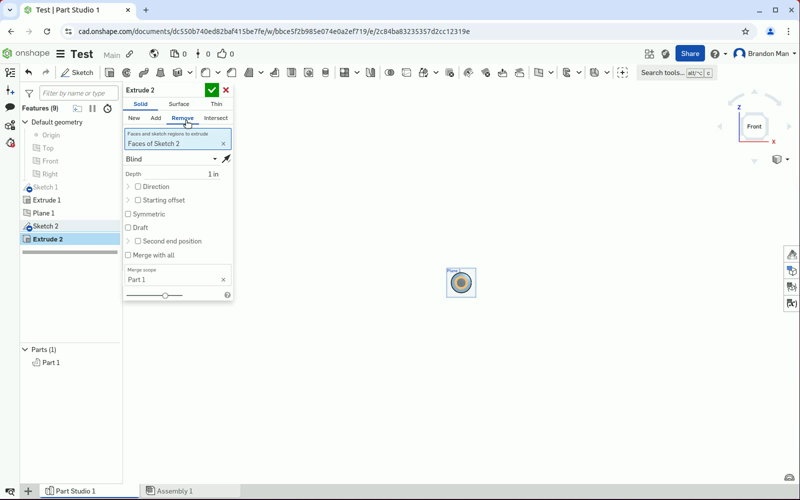
key(tab, 4)
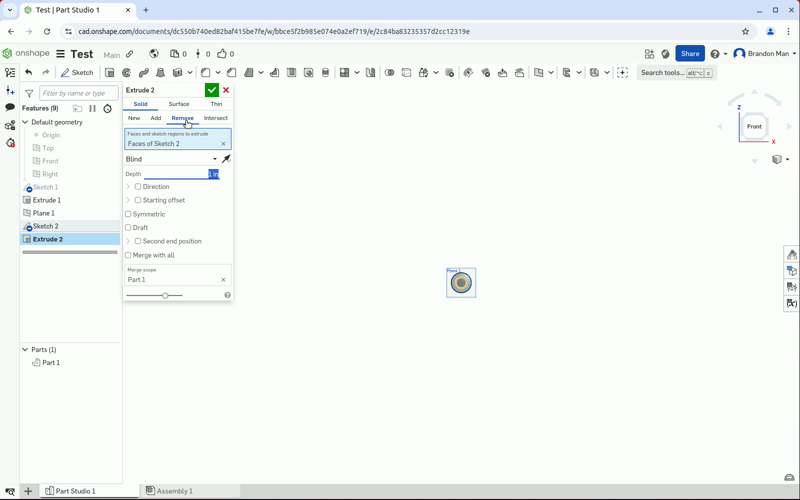
text(30.811)
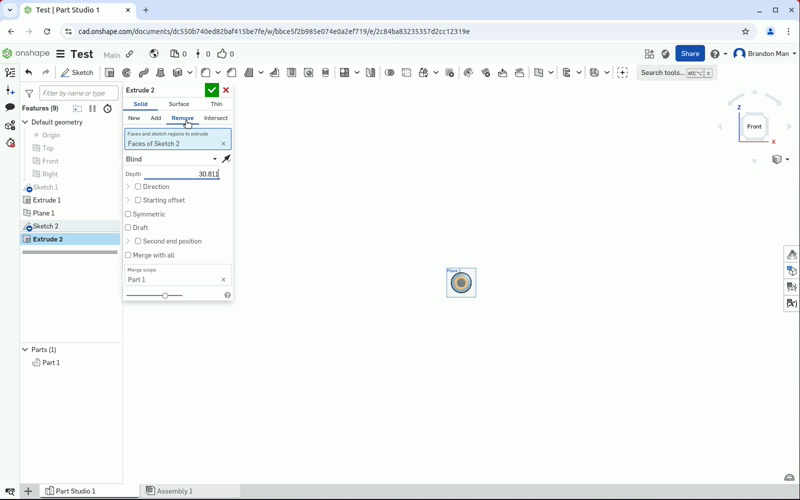
key(tab, 6)
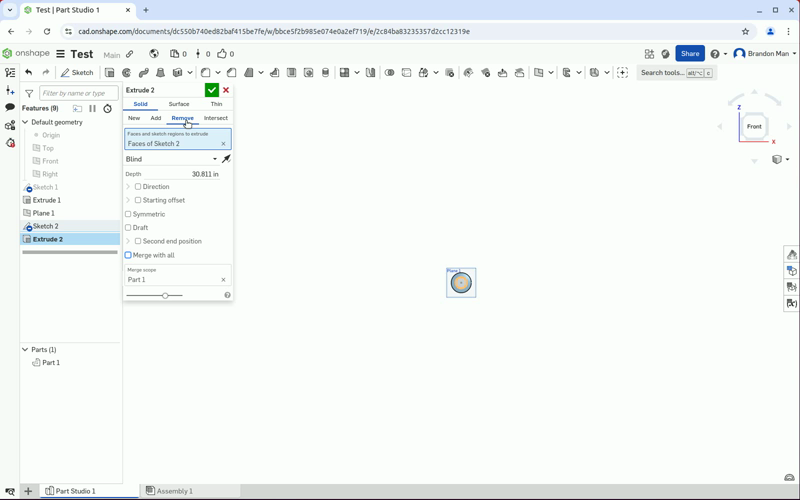
key(space)
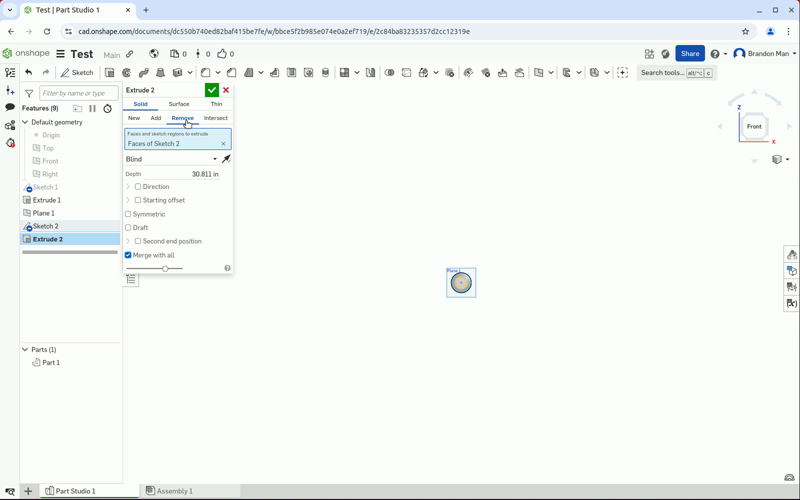
key(enter)
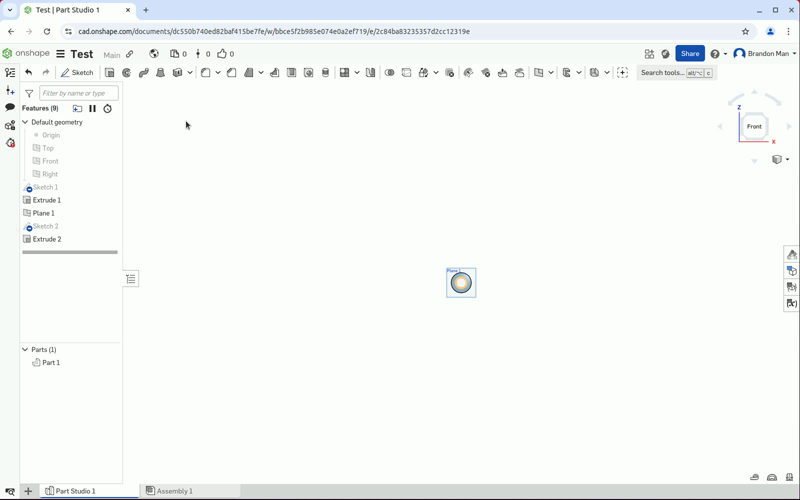
key(shift+h)
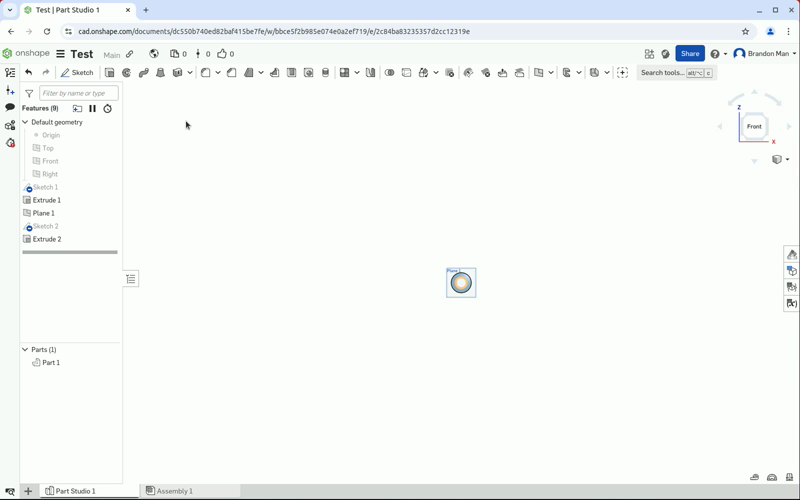
key(shift+h)
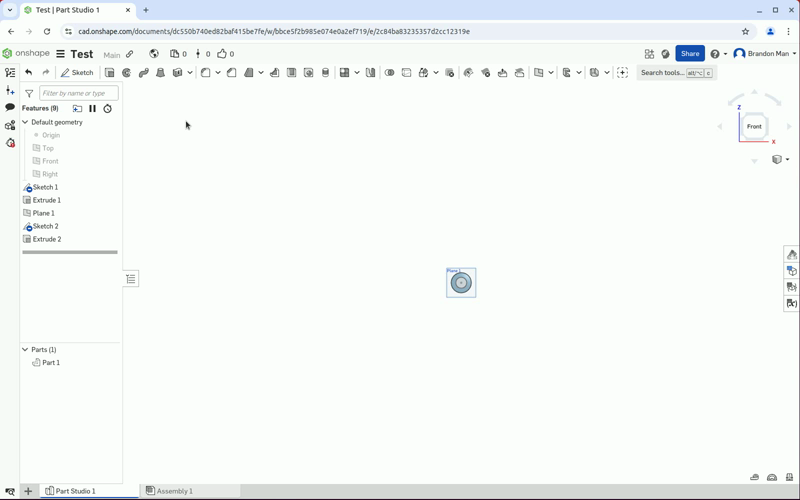
key(shift+7)
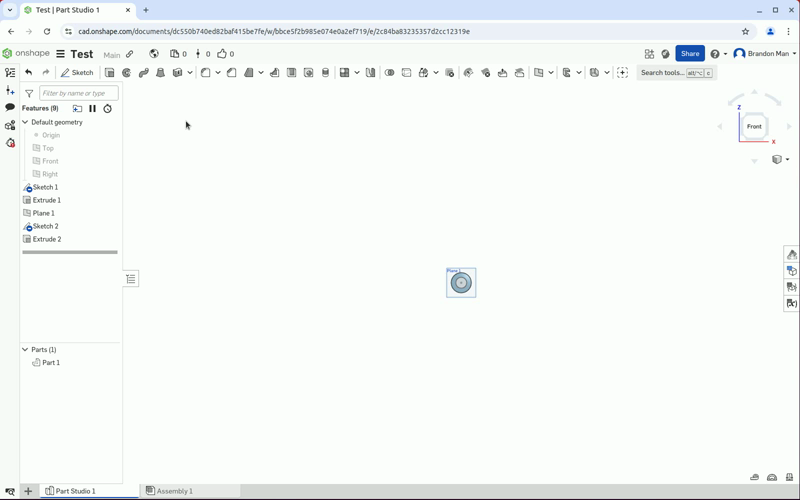
key(left, 2)
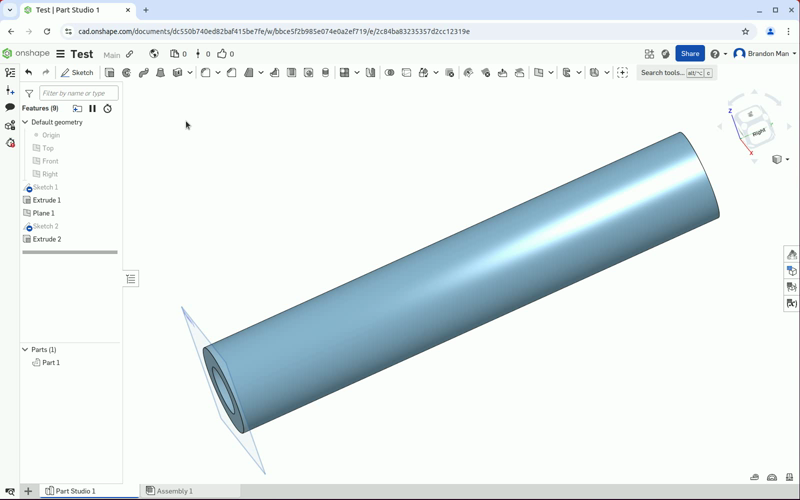
key(down, 2)
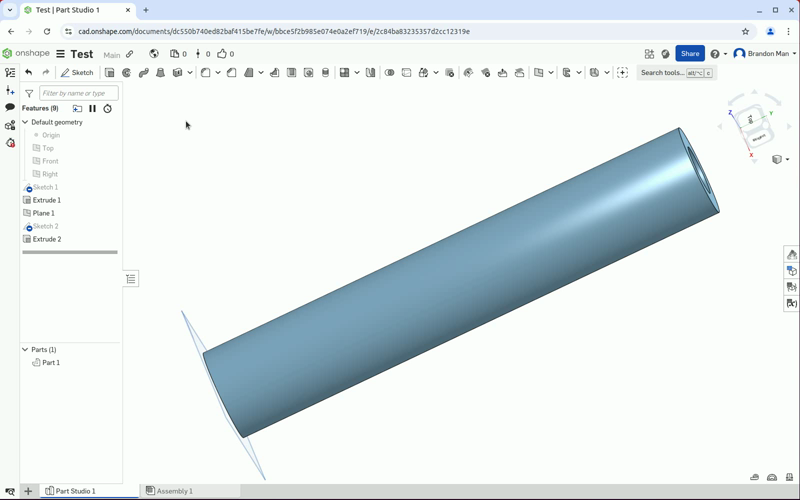
key(up, 2)
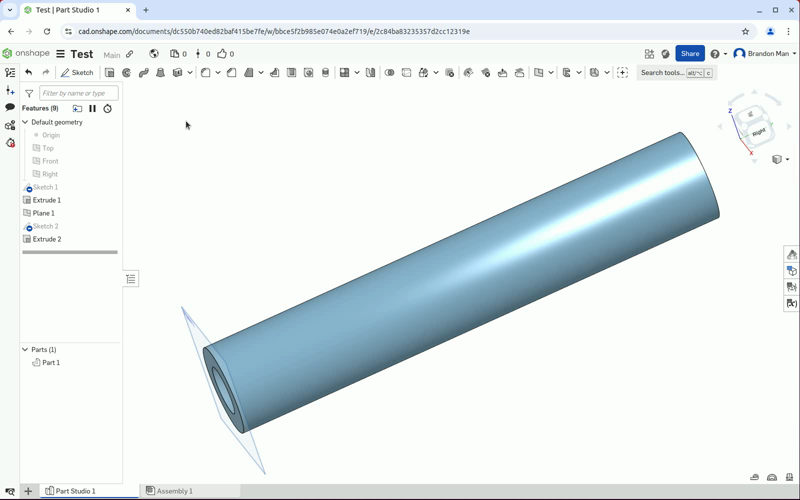
key(right, 2)
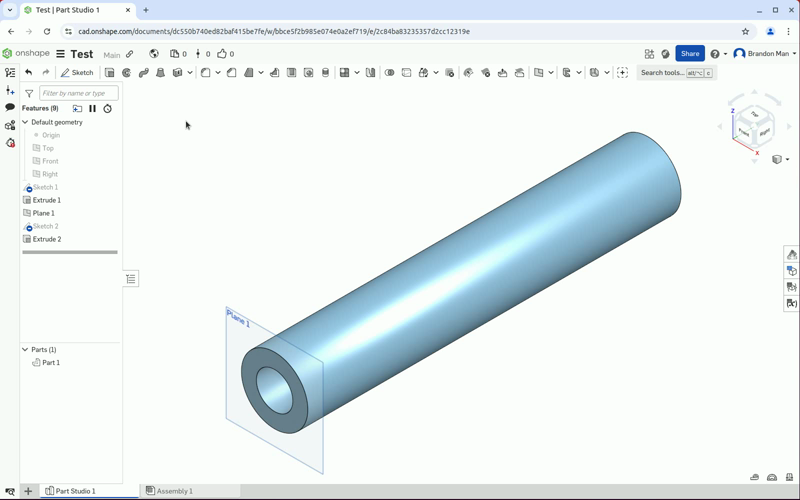
mouse_move(73, 189)
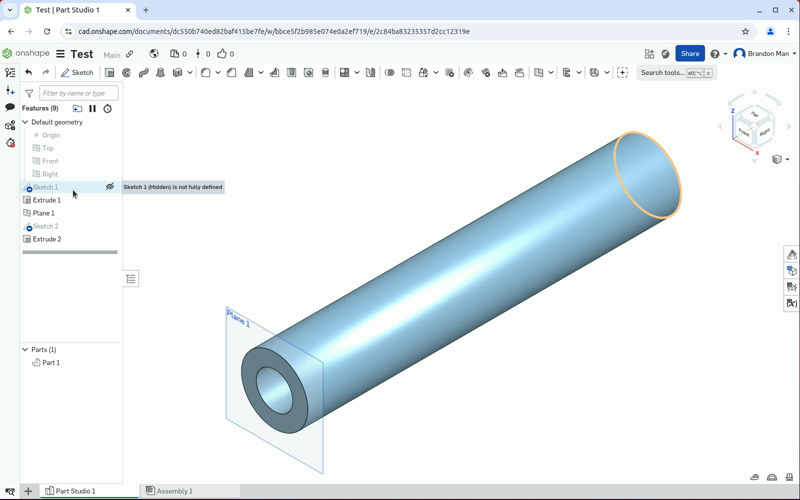
click(73, 189)